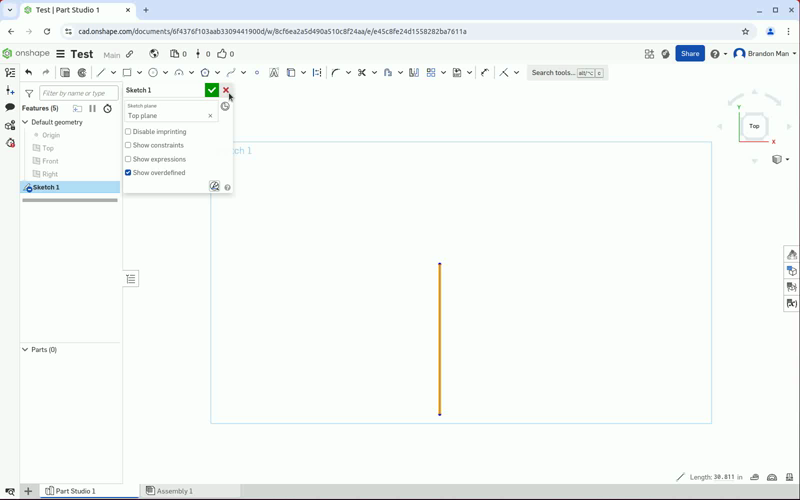
key(shift+h)
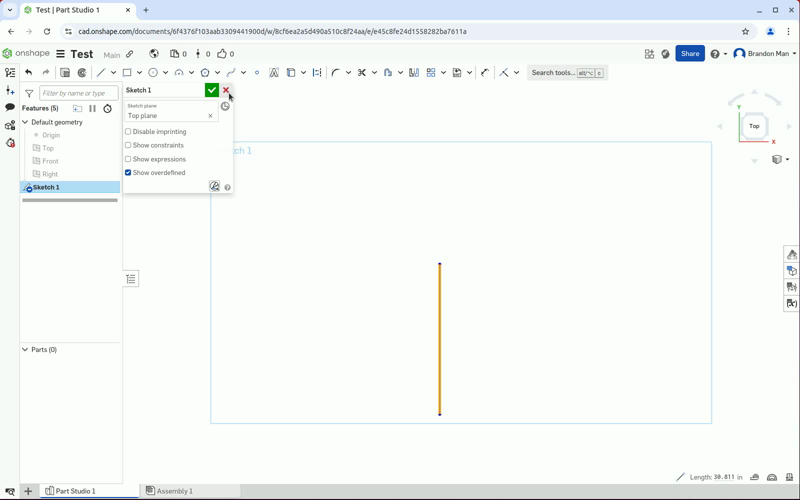
key(shift+s)
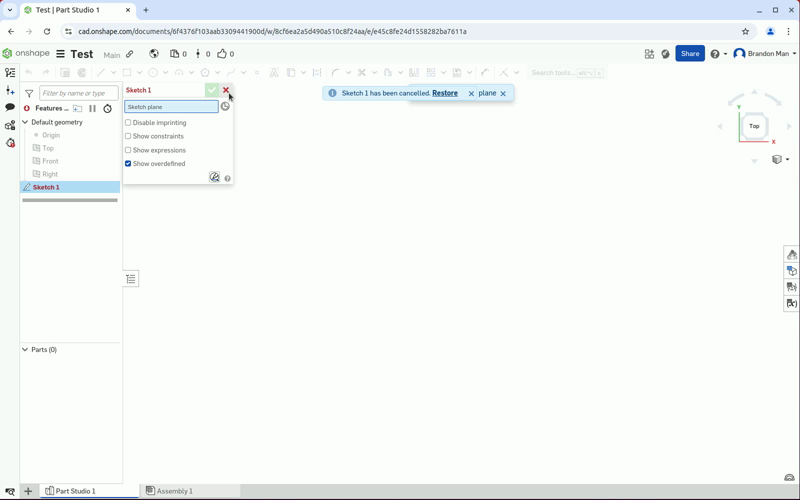
mouse_move(73, 150)
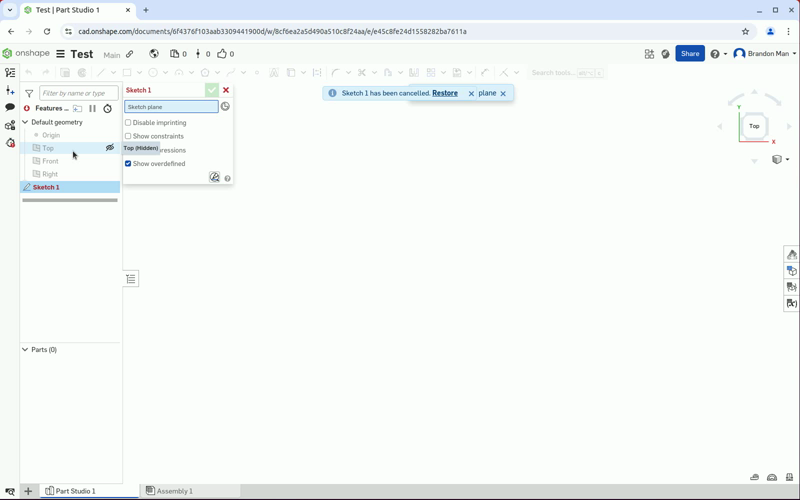
click(73, 150)
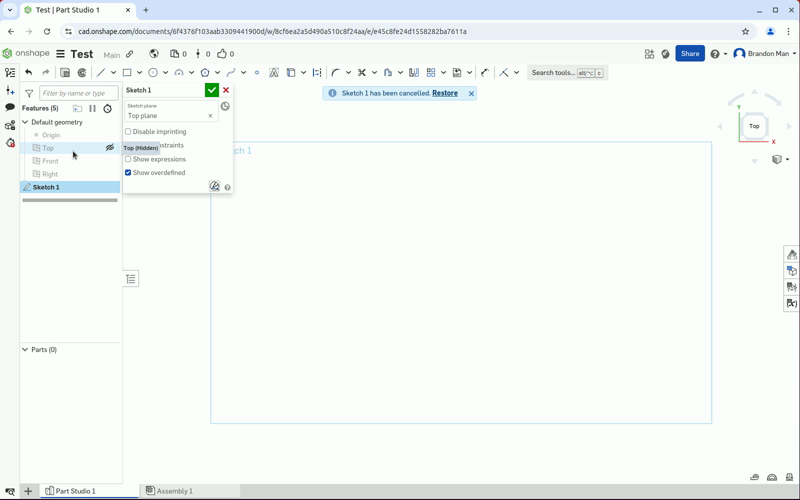
mouse_move(73, 352)
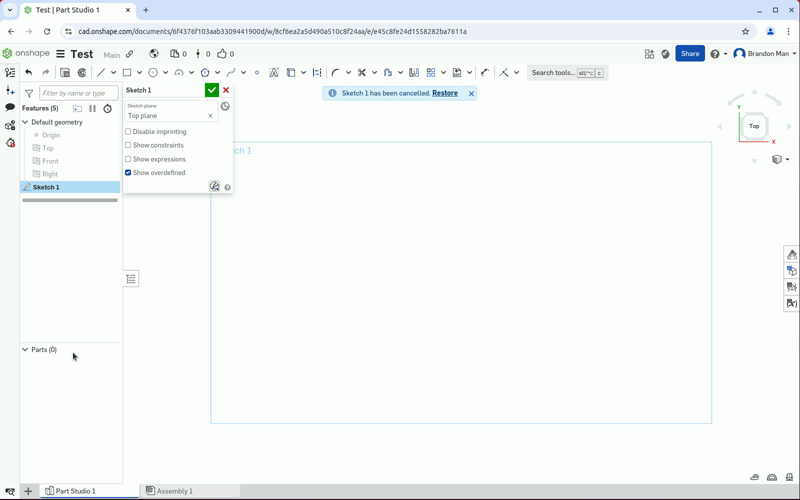
key(y)
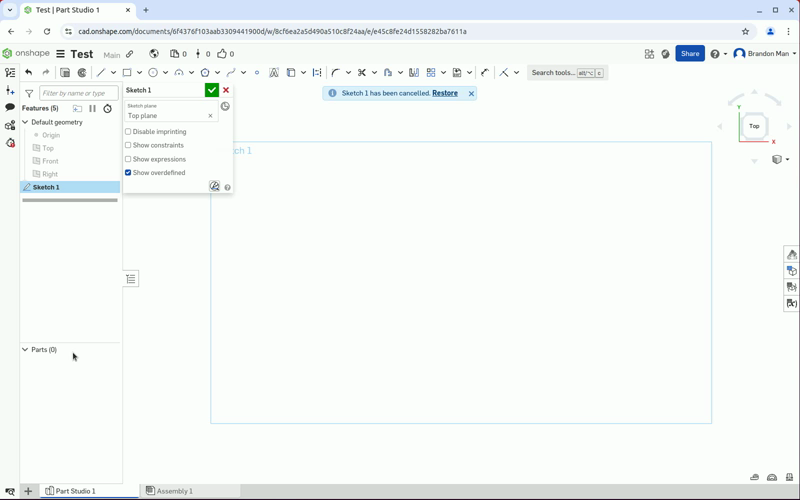
key(l)
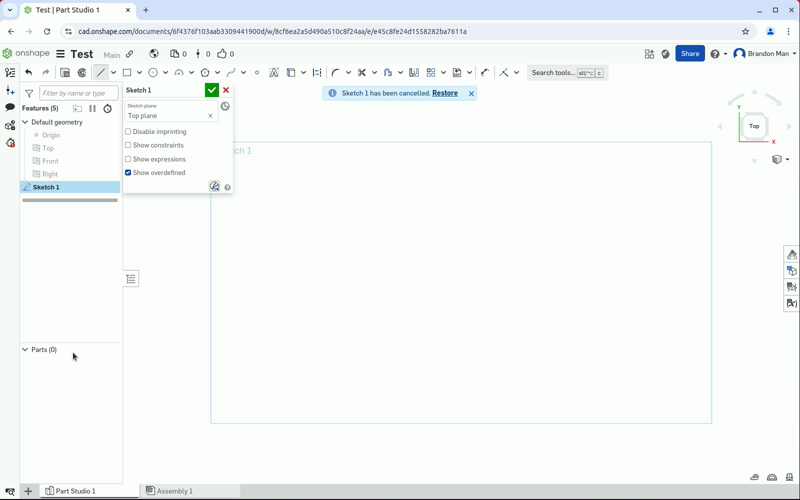
key_down(shift)
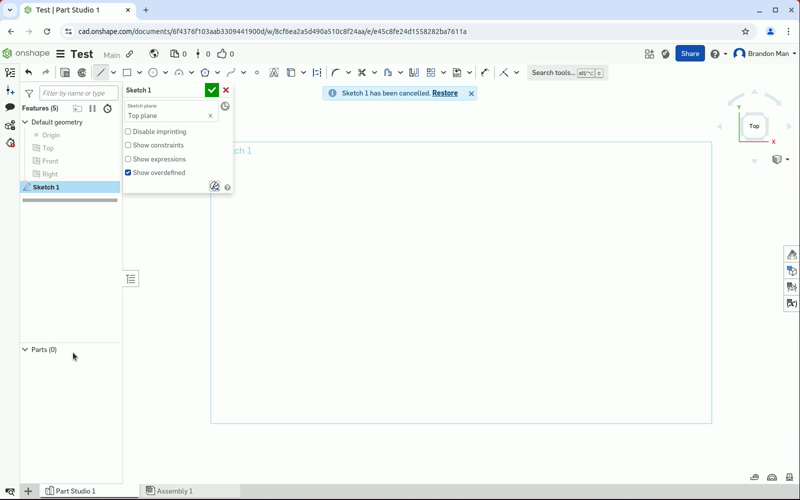
mouse_move(369, 367)
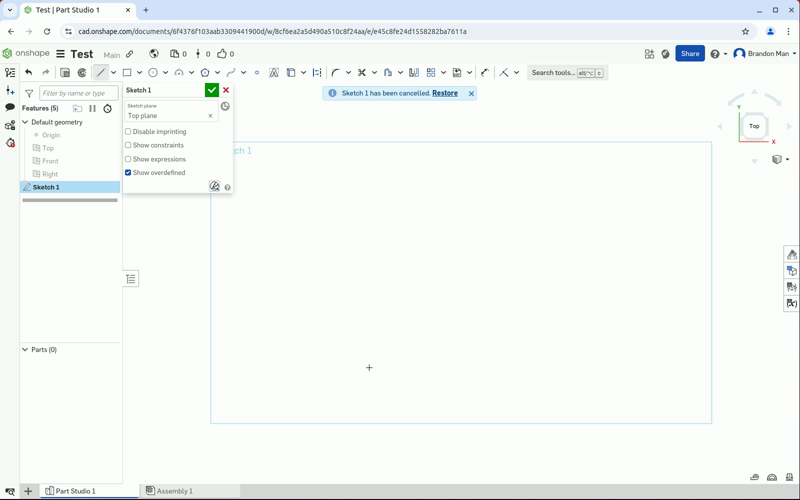
click(369, 367)
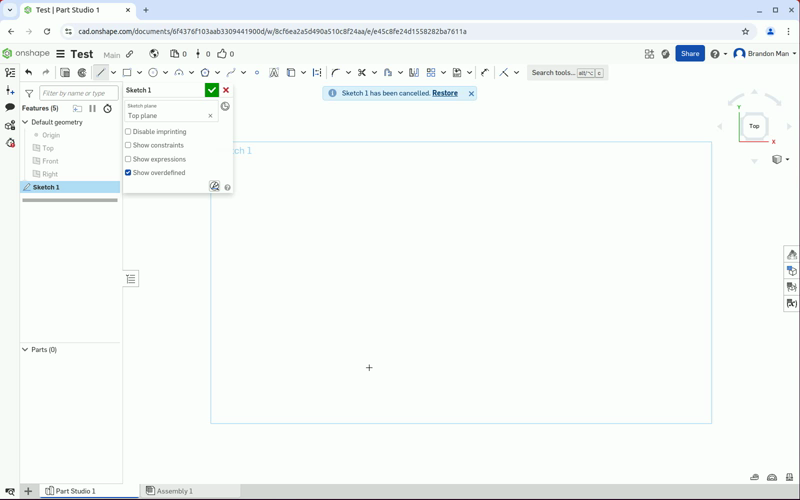
key_up(shift)
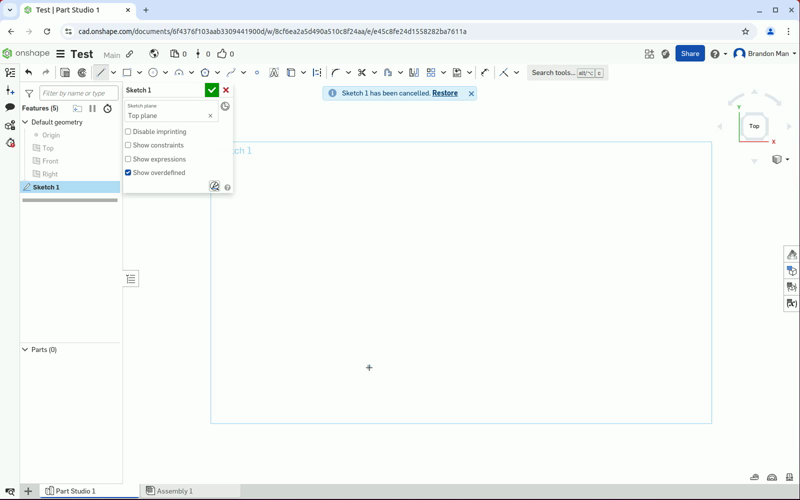
key_down(shift)
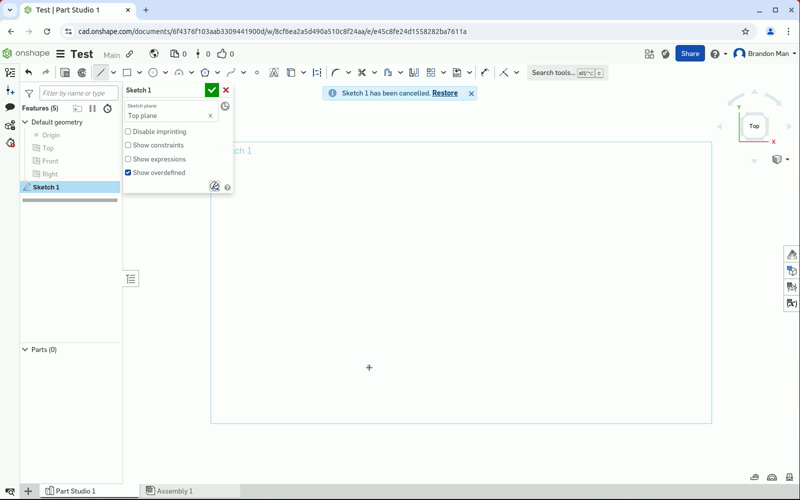
mouse_move(552, 367)
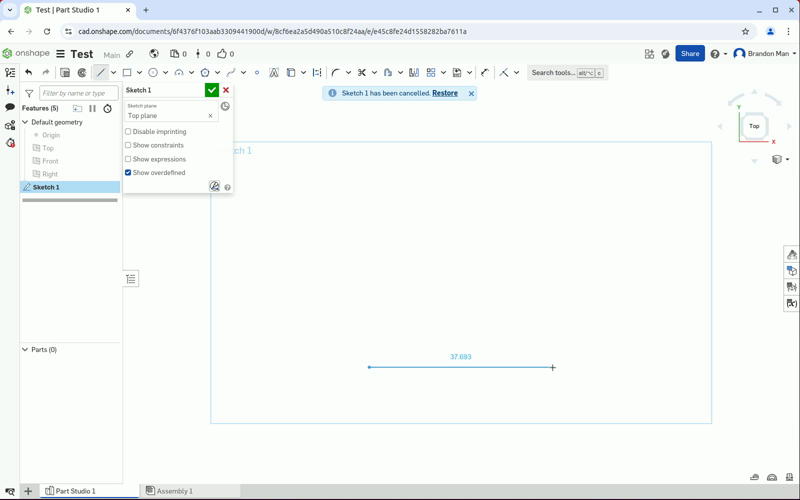
click(552, 367)
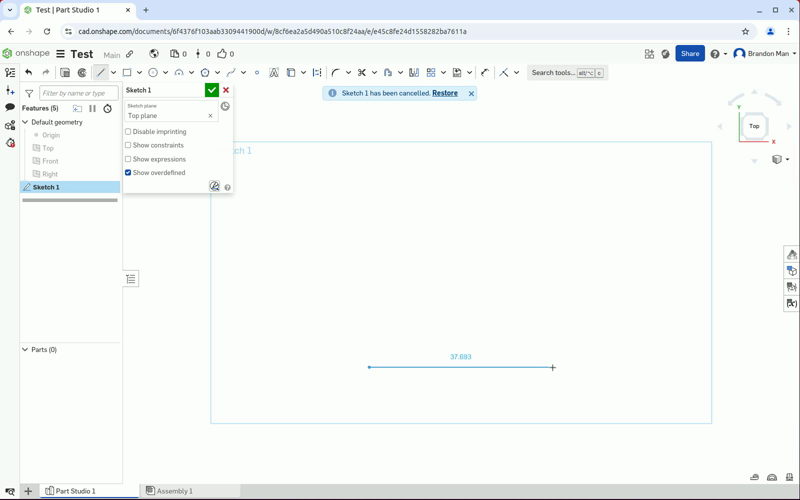
key_up(shift)
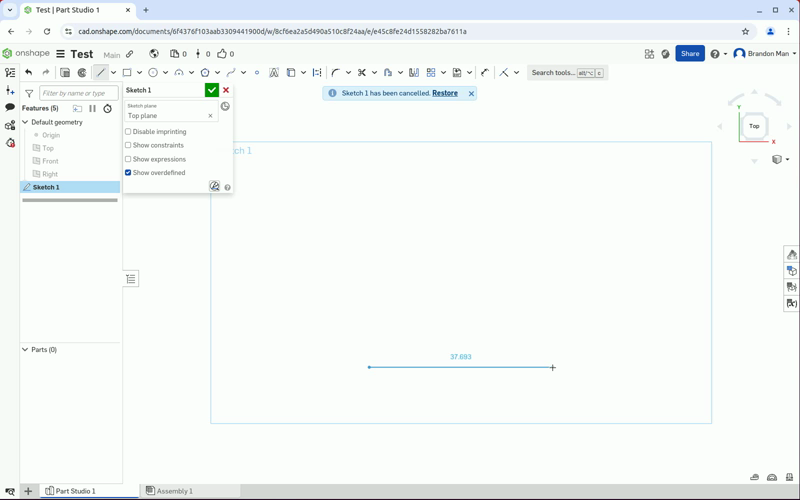
key_down(shift)
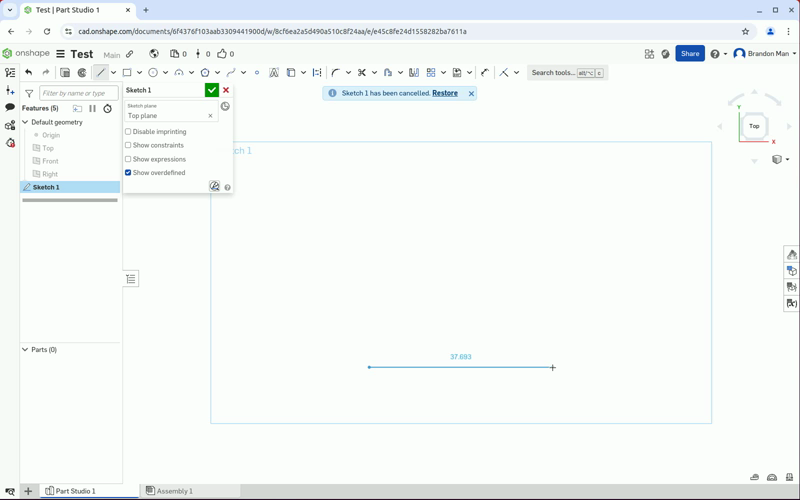
mouse_move(552, 197)
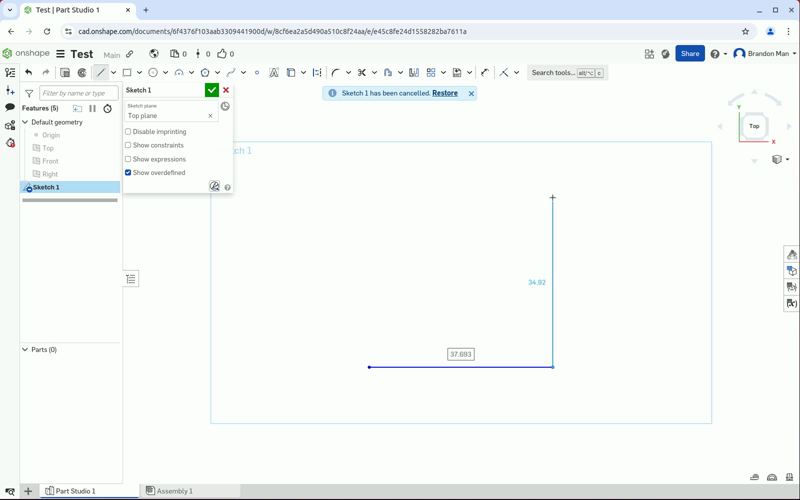
click(552, 197)
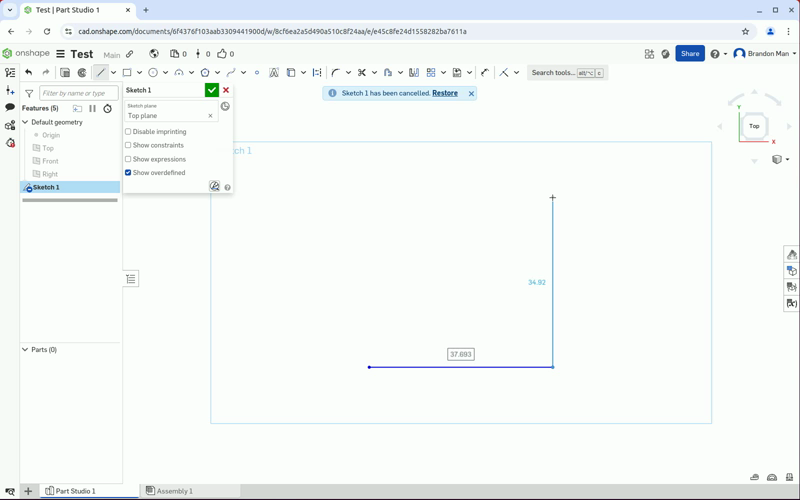
key_up(shift)
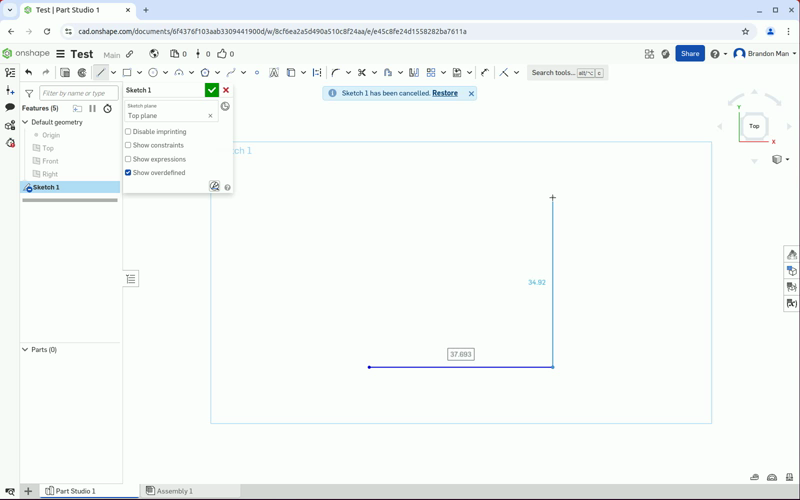
key_down(shift)
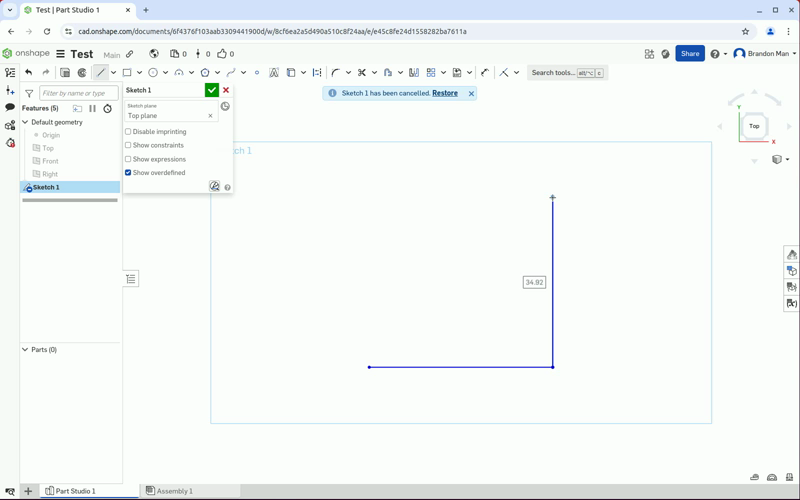
mouse_move(369, 197)
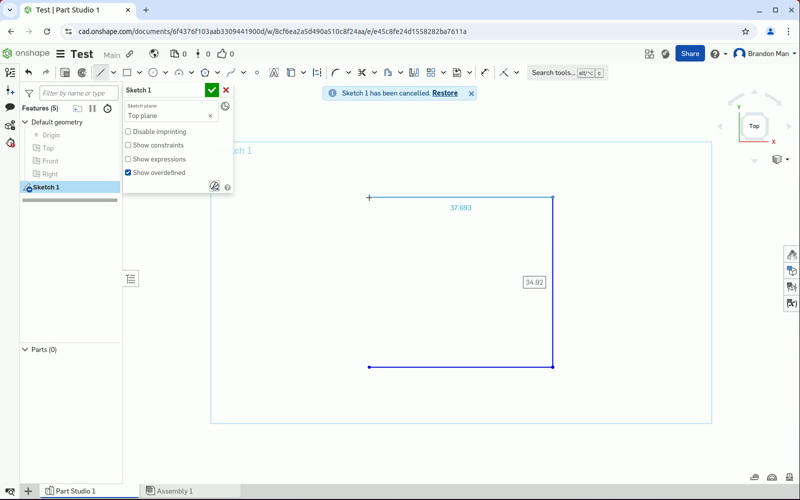
click(369, 197)
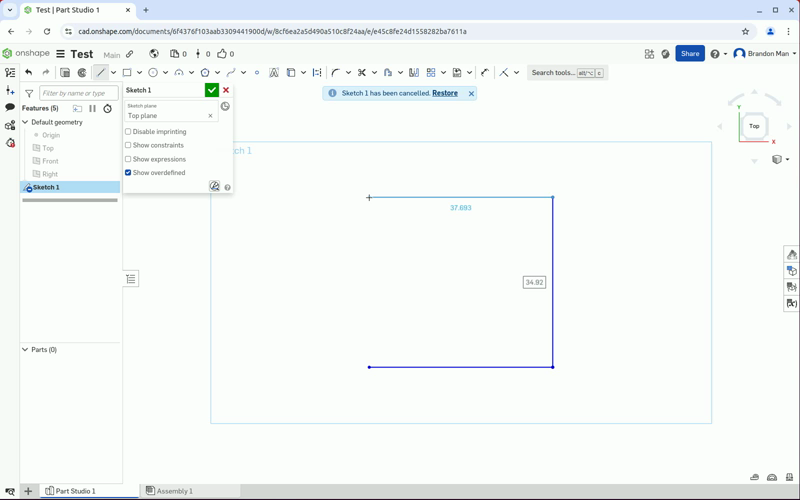
key_up(shift)
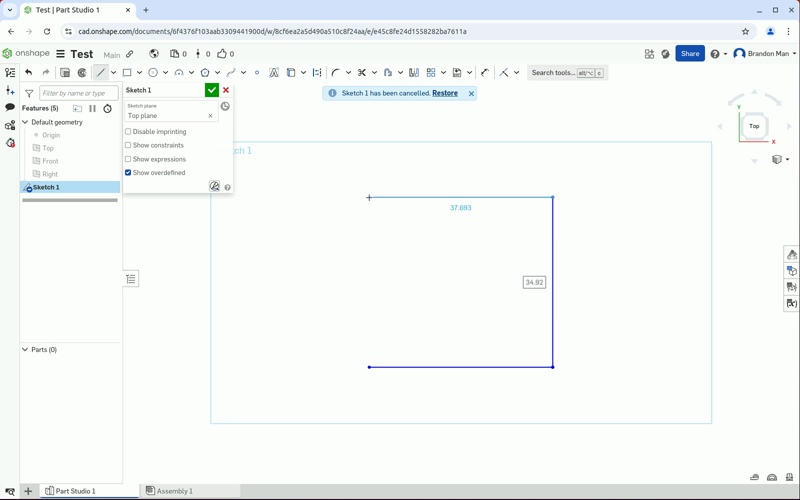
key_down(shift)
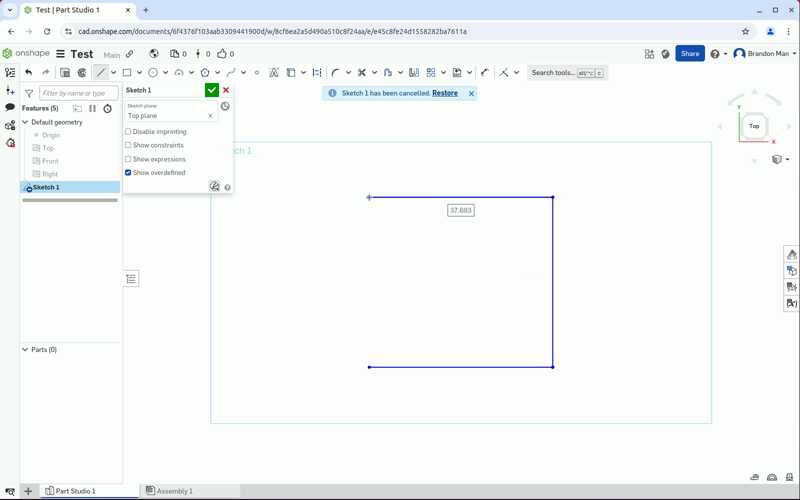
mouse_move(369, 367)
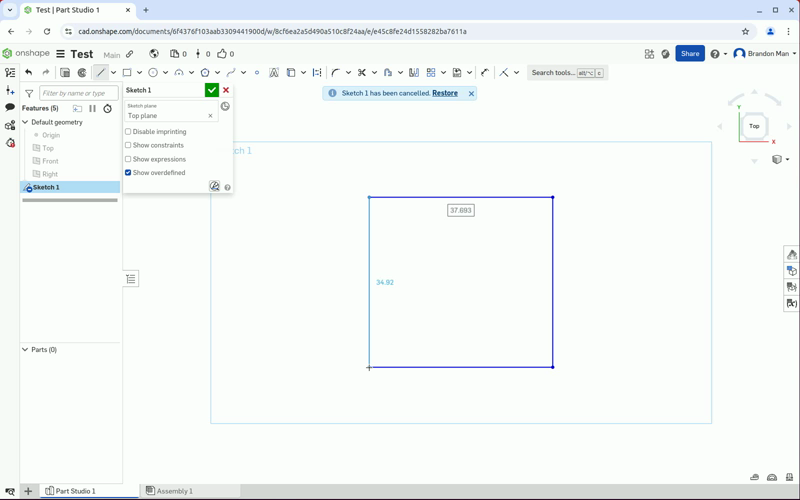
key_up(shift)
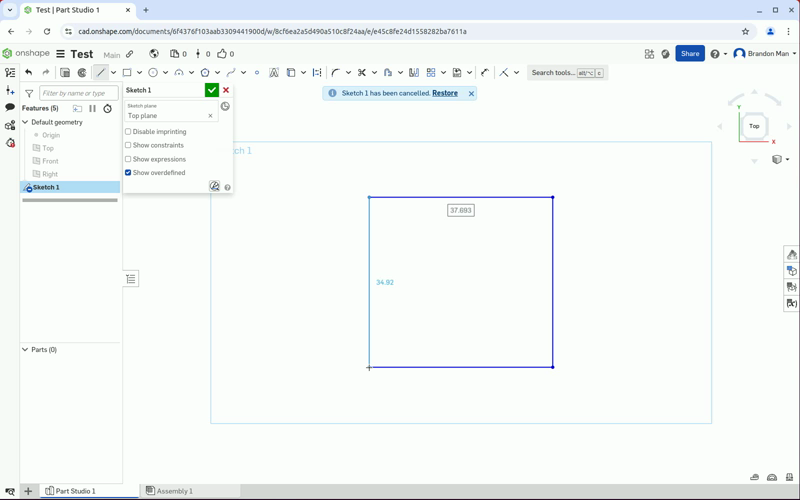
click(369, 367)
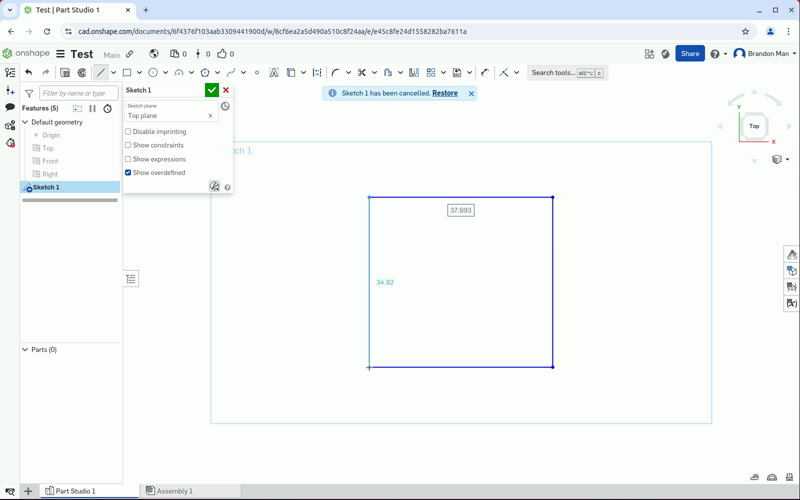
key(esc)
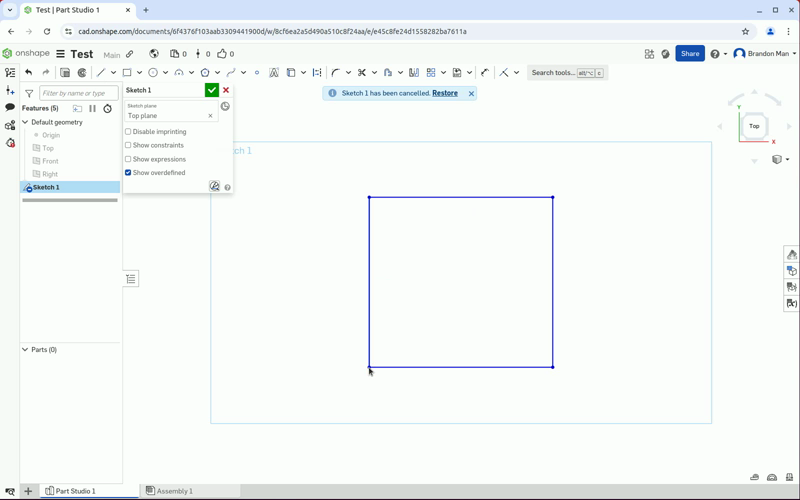
key(c)
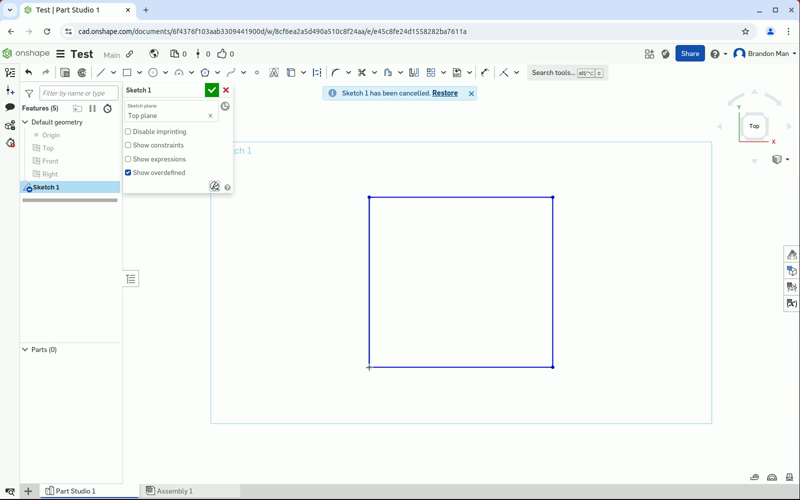
key_down(shift)
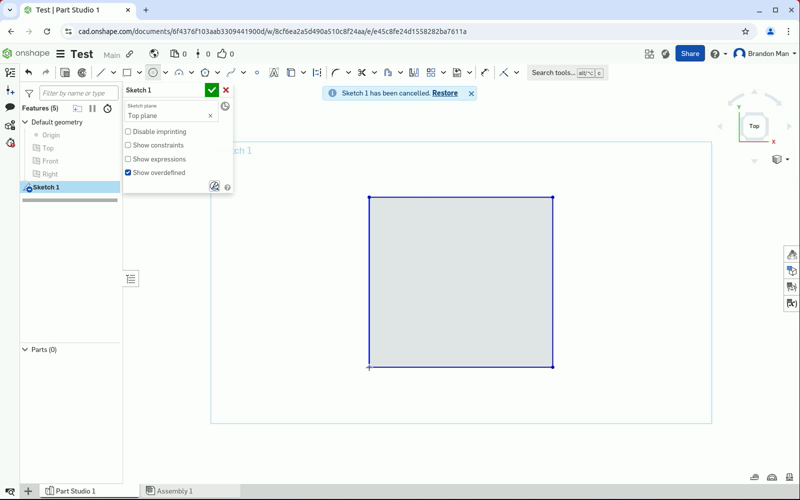
mouse_move(461, 282)
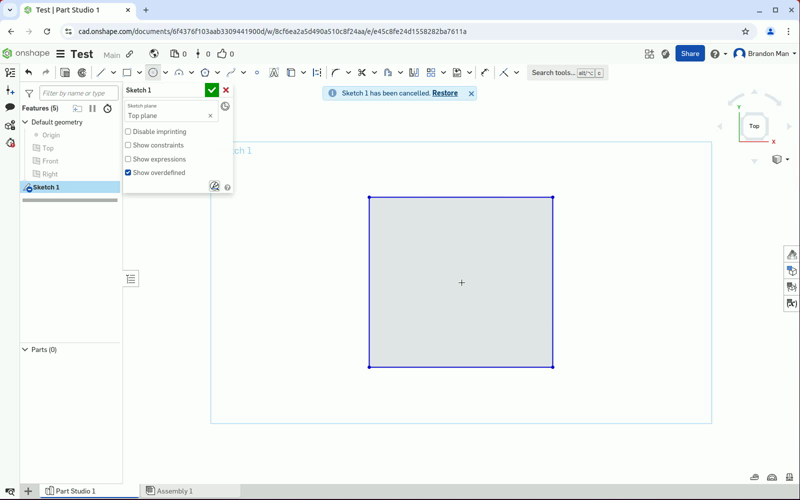
click(461, 282)
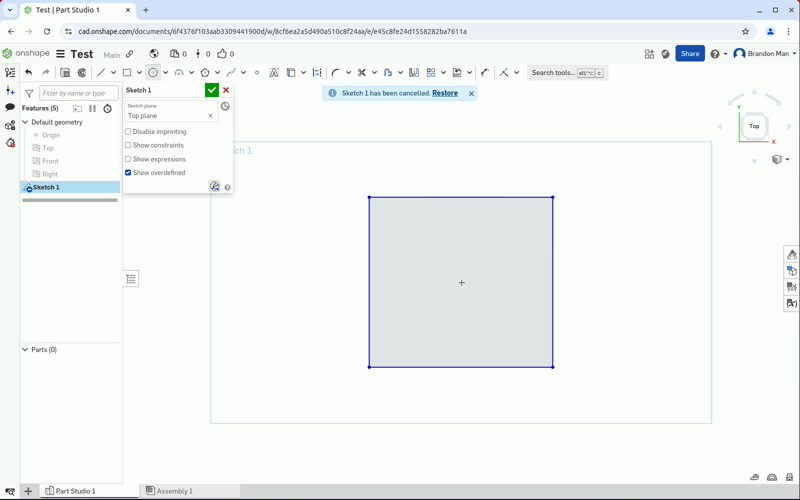
key_up(shift)
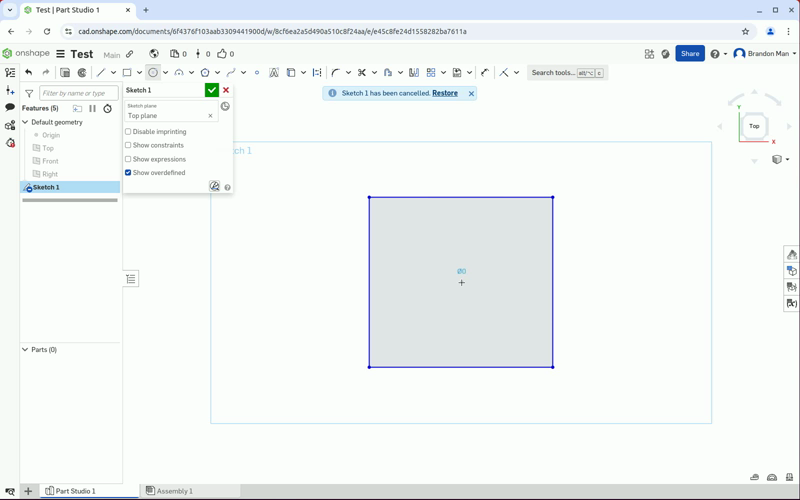
mouse_move(508, 282)
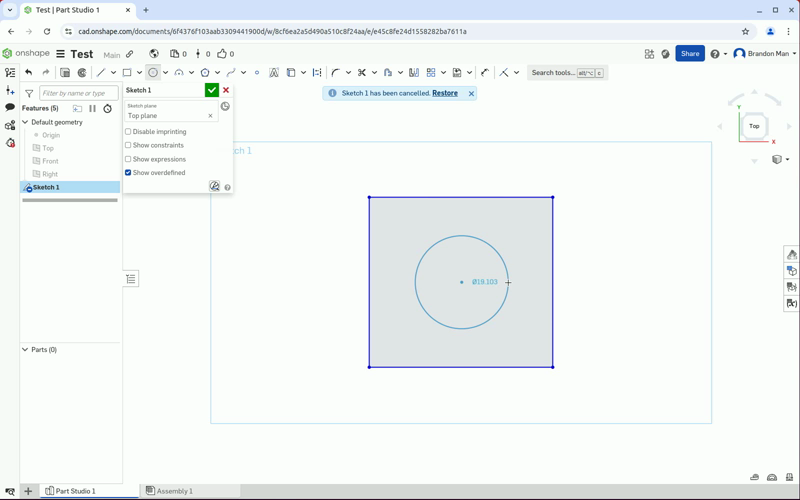
click(508, 282)
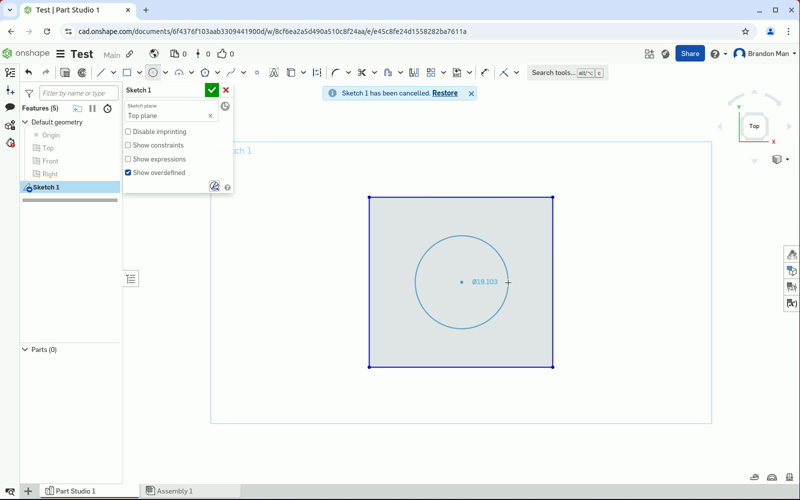
key(esc)
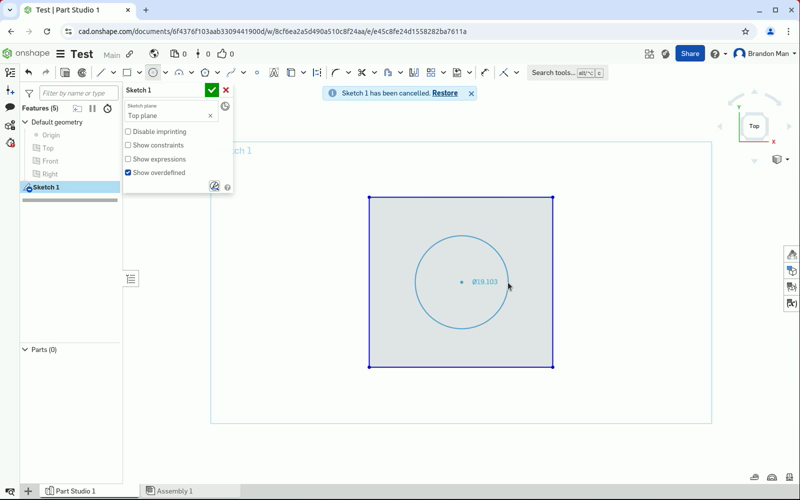
mouse_move(526, 300)
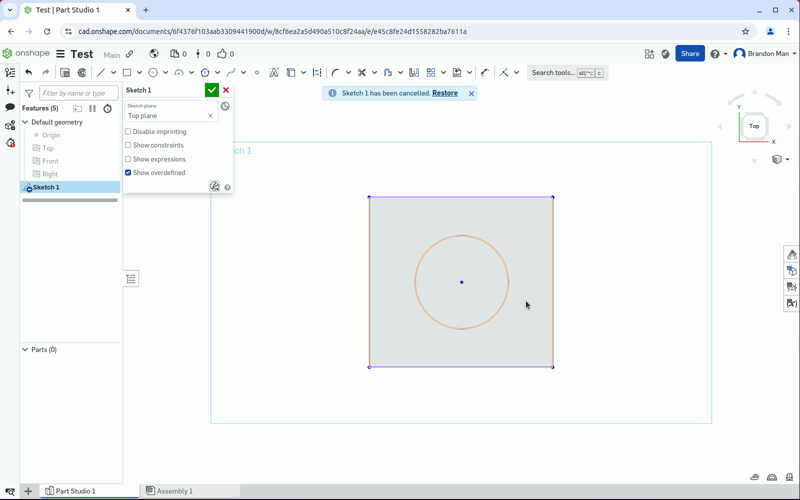
click(526, 300)
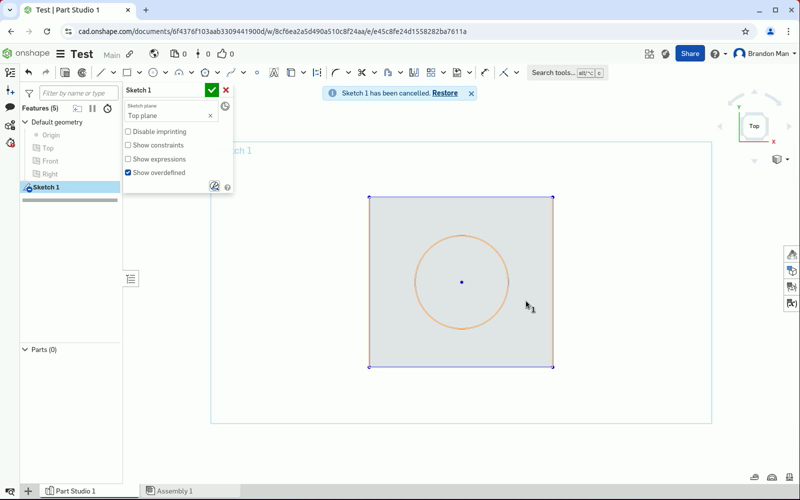
mouse_move(73, 352)
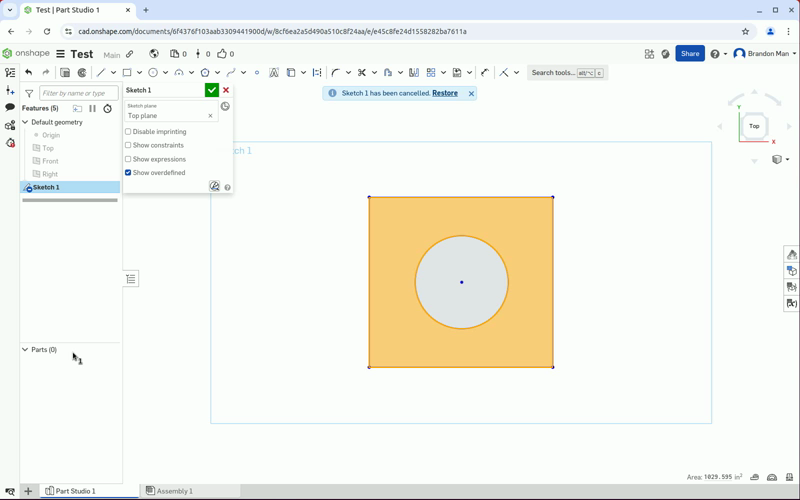
key(shift+y)
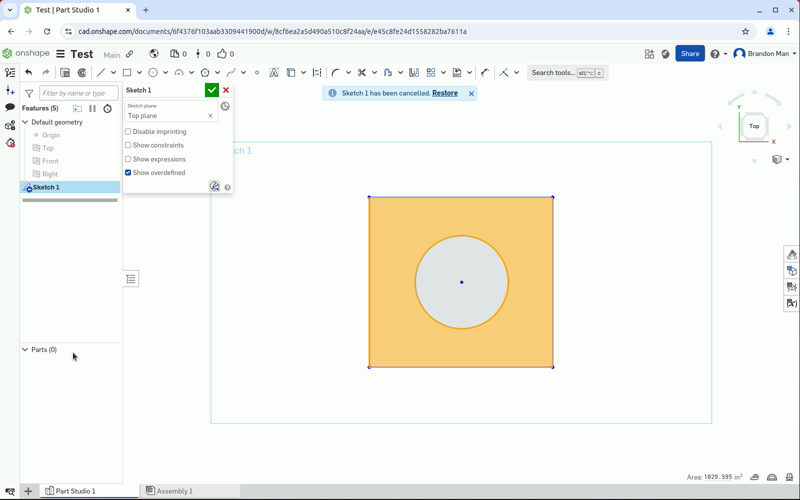
key(shift+e)
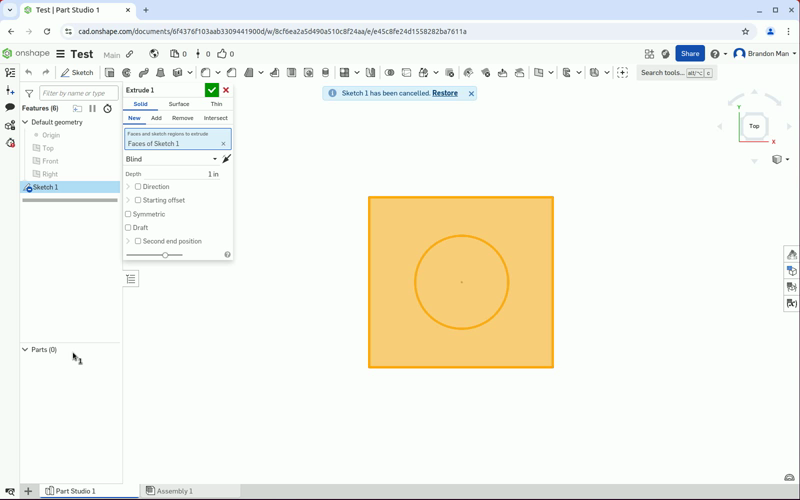
mouse_move(143, 106)
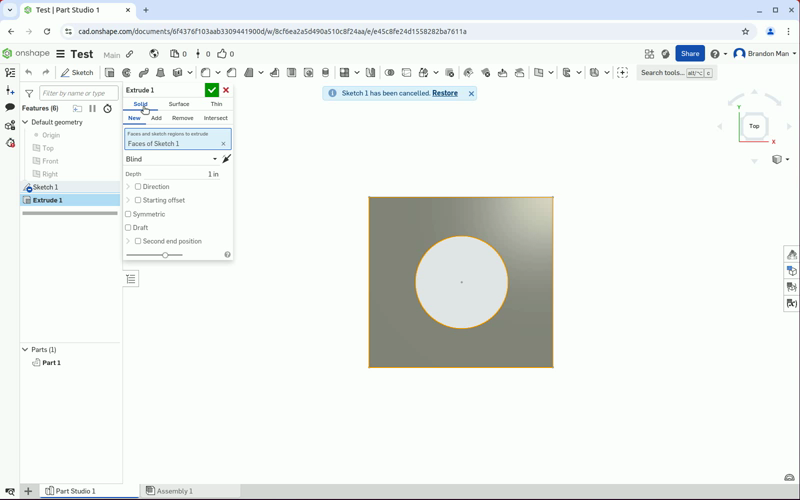
click(143, 106)
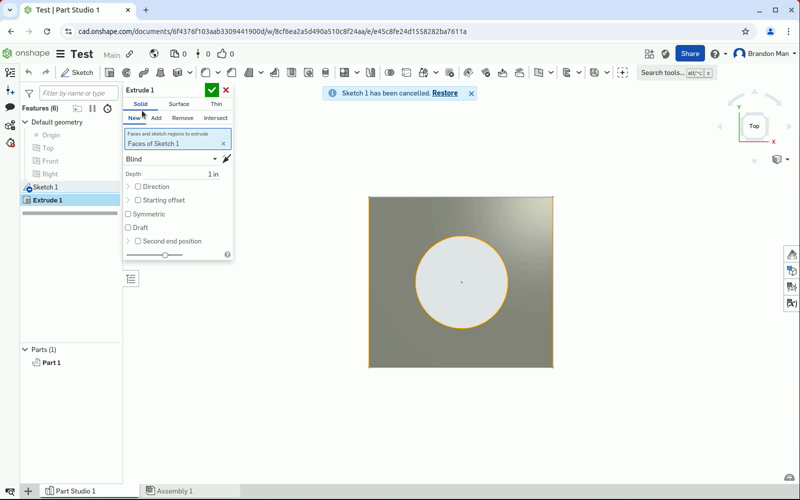
mouse_move(137, 120)
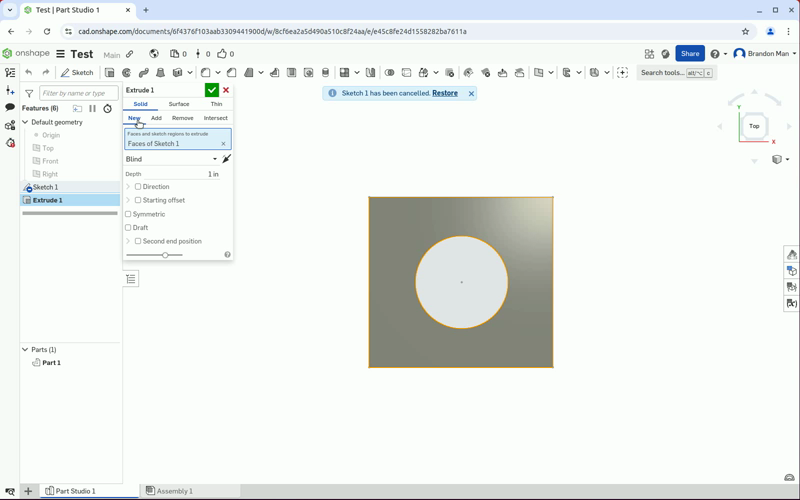
click(137, 120)
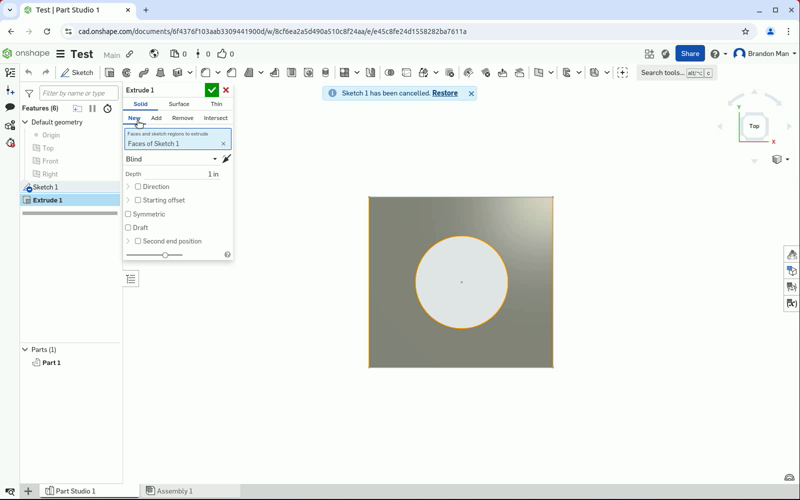
key(tab, 4)
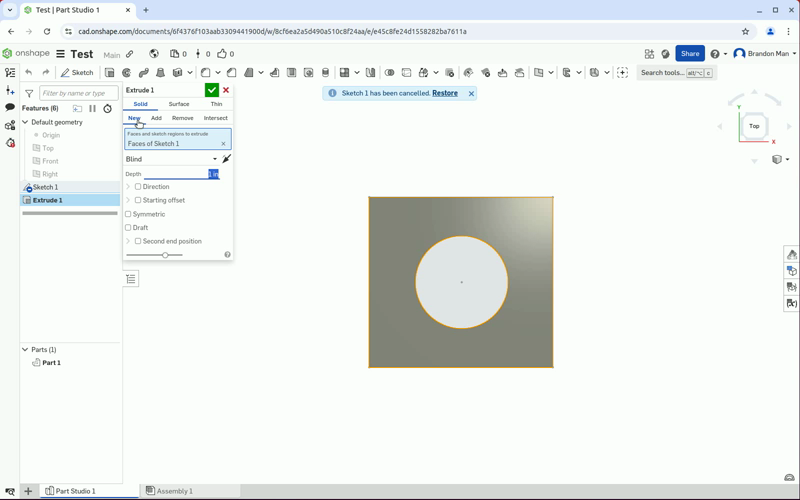
text(17.813)
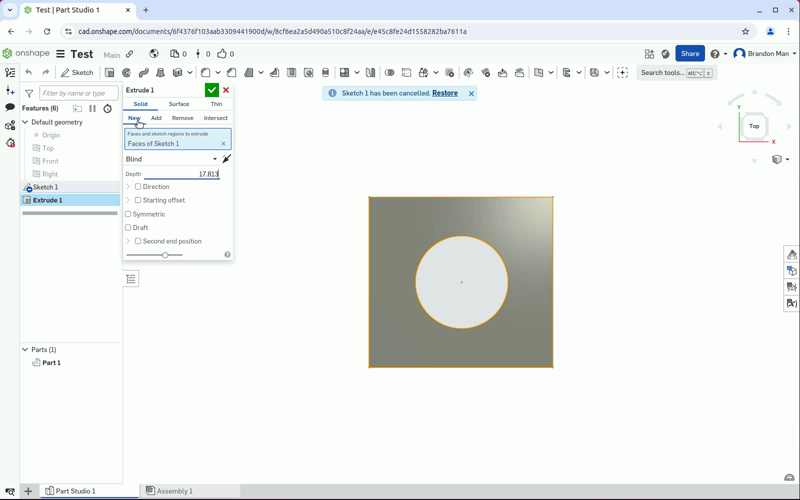
key(enter)
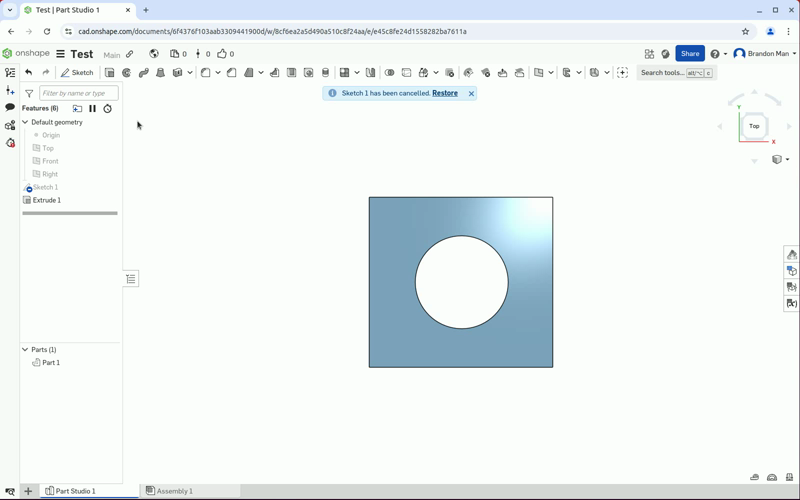
key(shift+h)
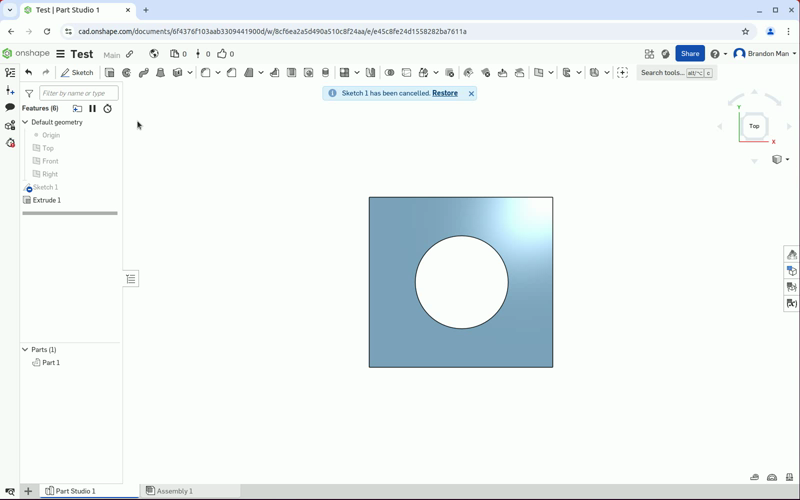
key(shift+h)
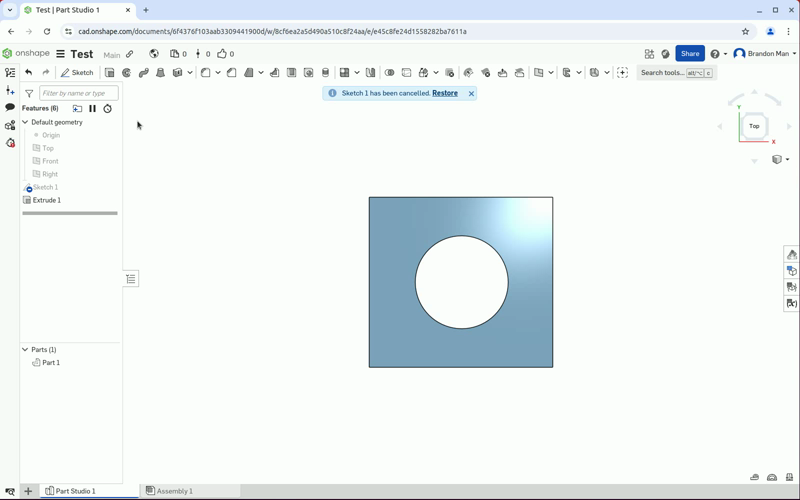
mouse_move(73, 189)
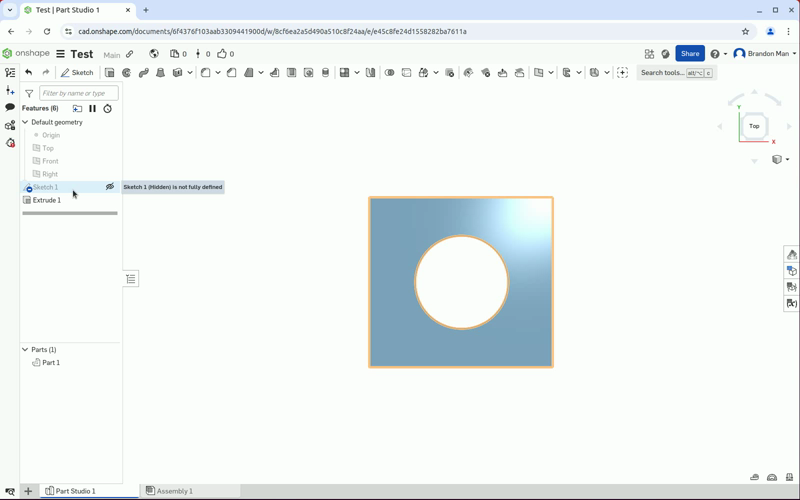
click(73, 189)
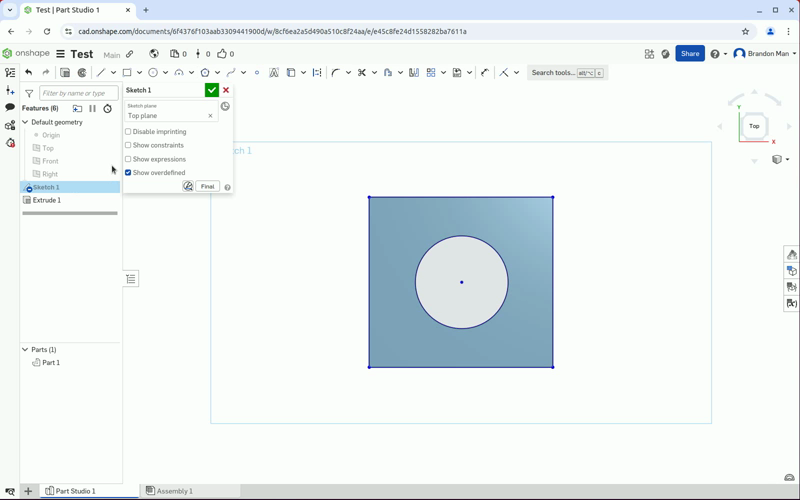
mouse_move(229, 92)
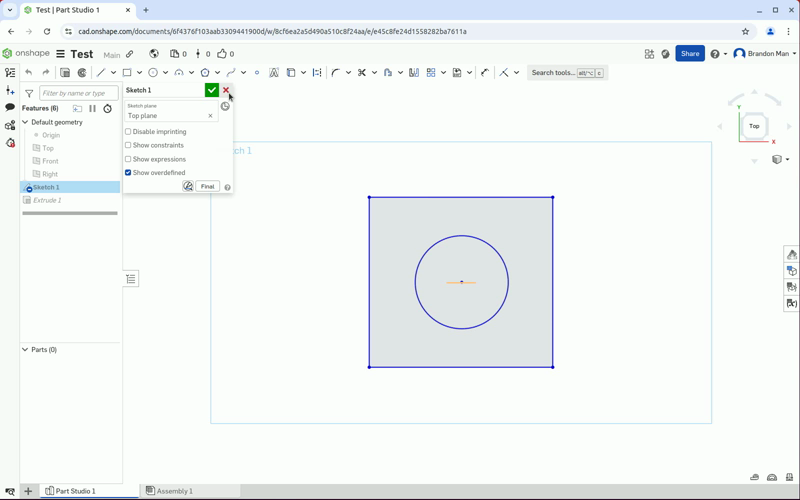
click(229, 92)
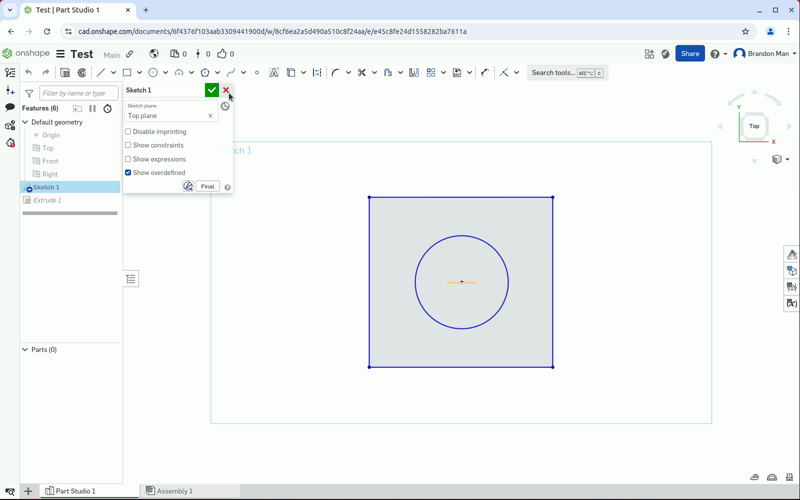
key(shift+s)
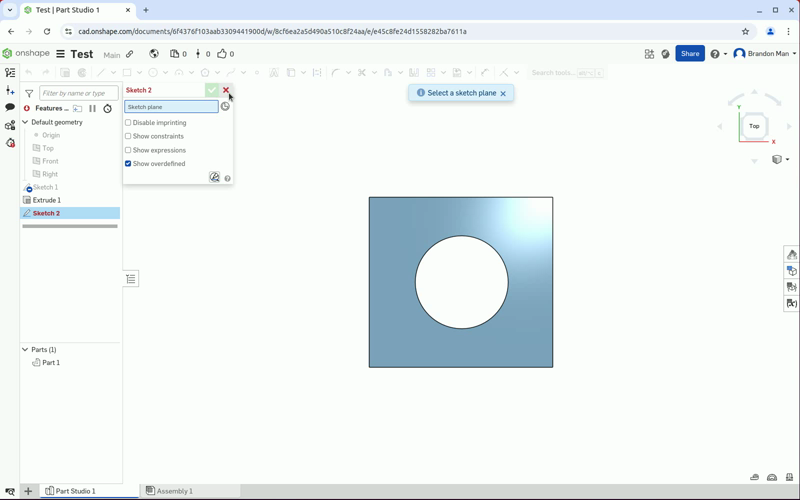
mouse_move(73, 150)
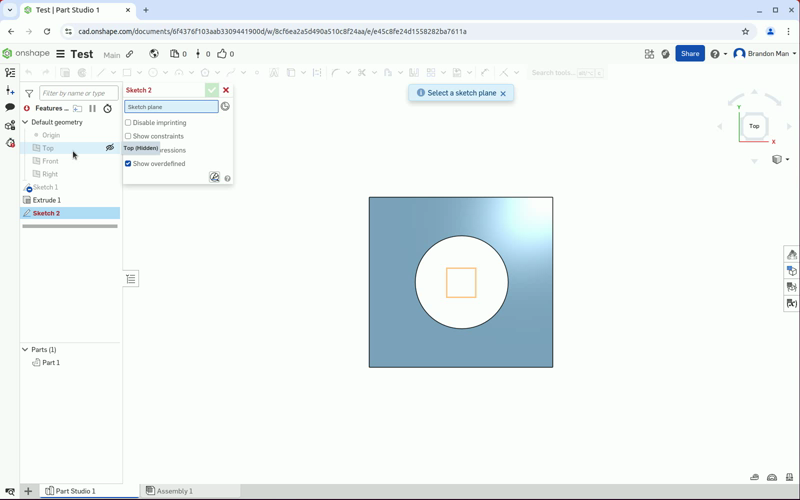
click(73, 150)
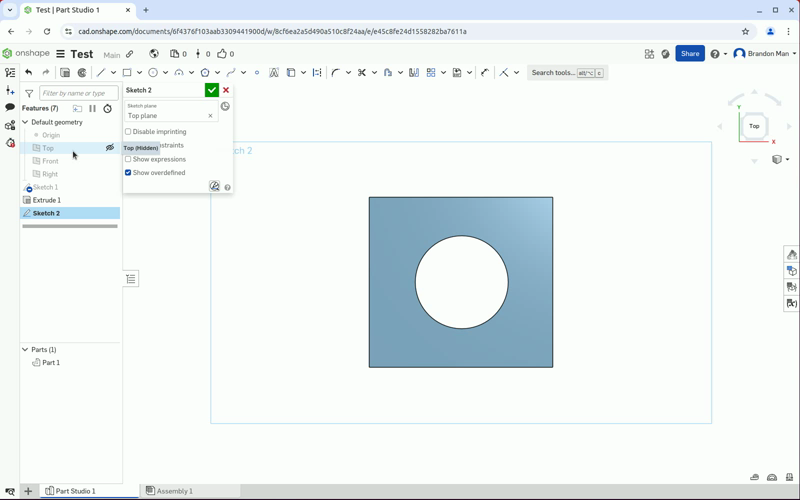
mouse_move(73, 352)
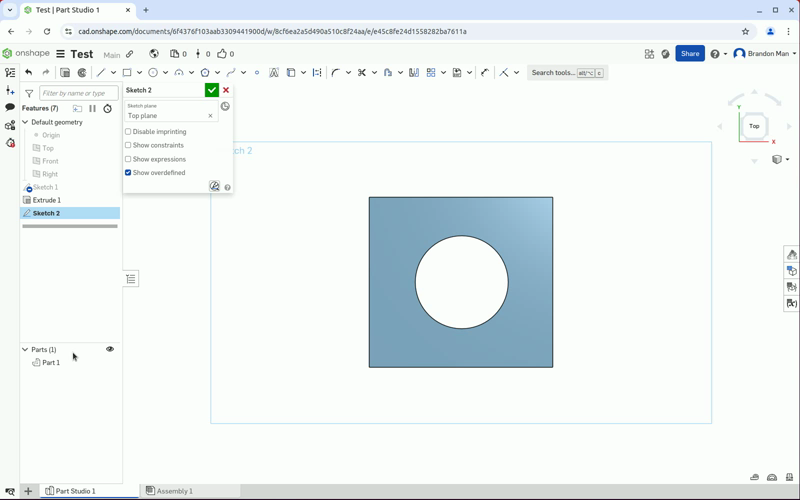
key(y)
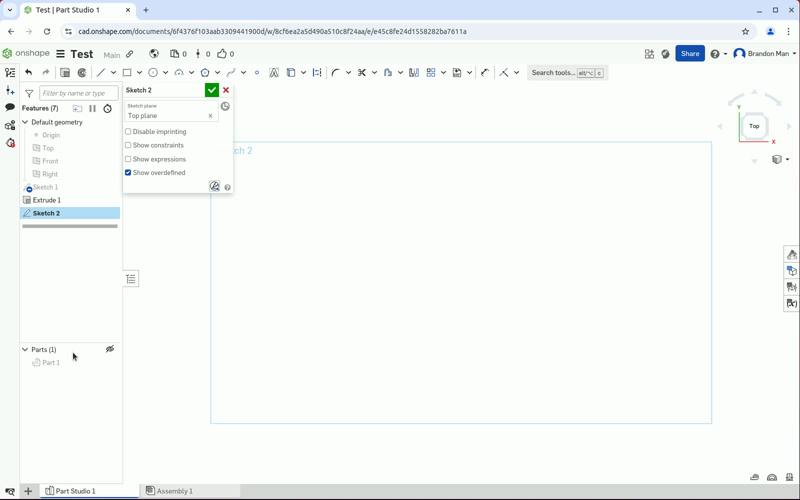
key(c)
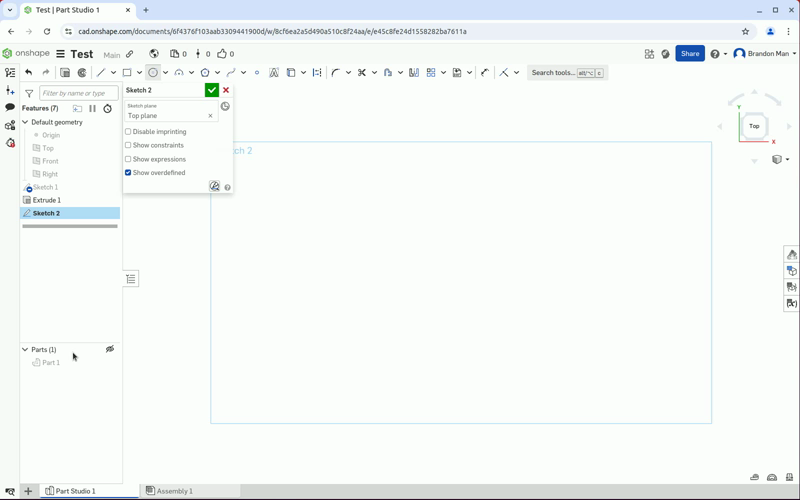
key_down(shift)
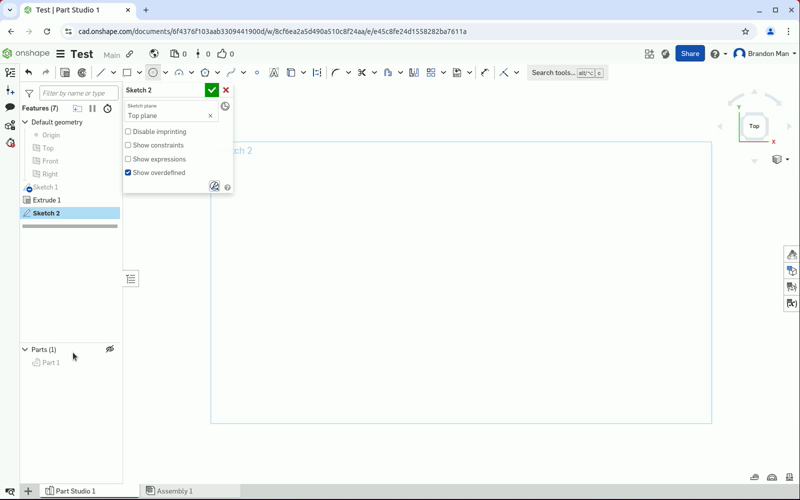
mouse_move(460, 282)
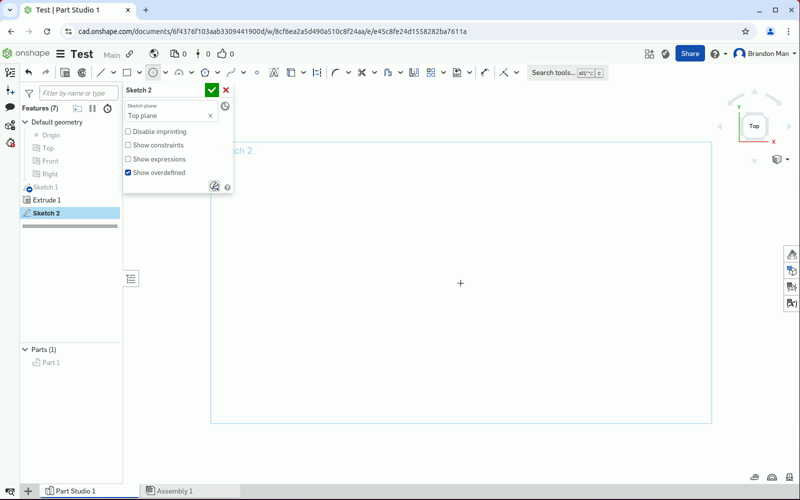
click(460, 282)
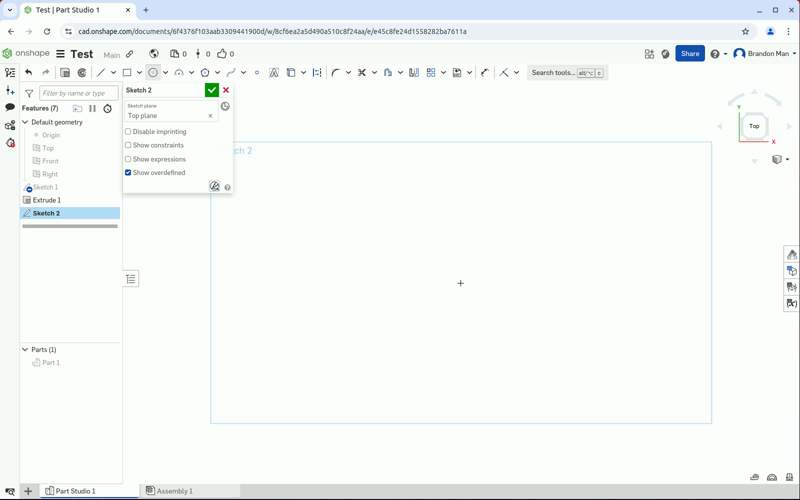
key_up(shift)
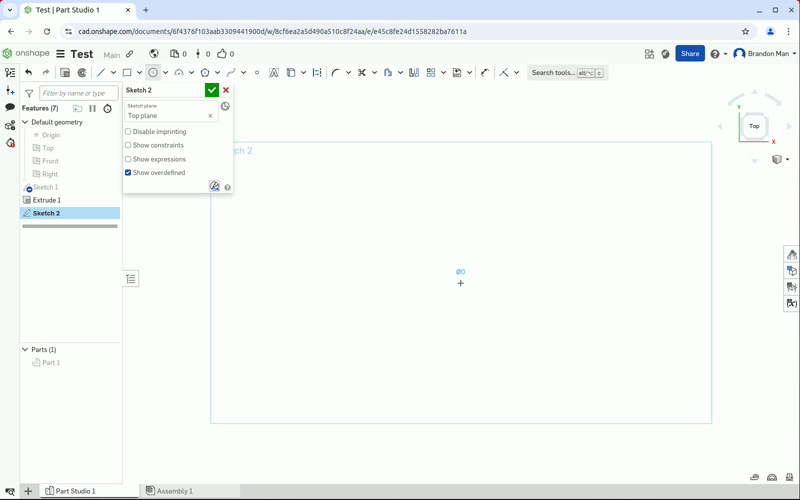
mouse_move(507, 282)
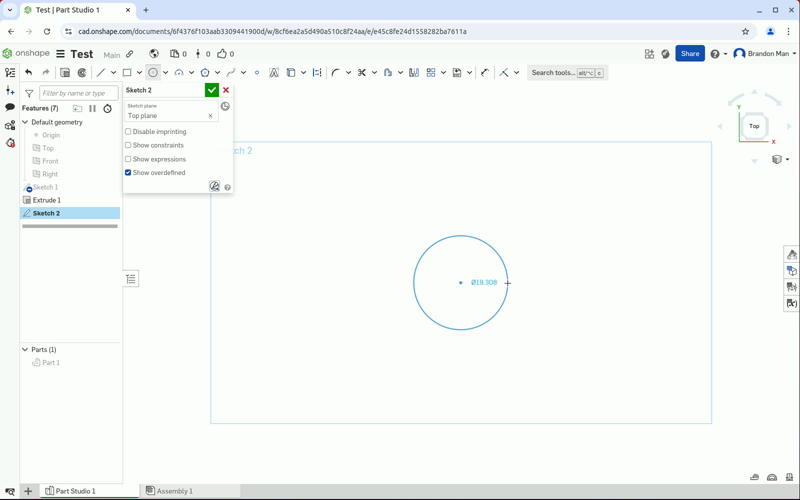
click(507, 282)
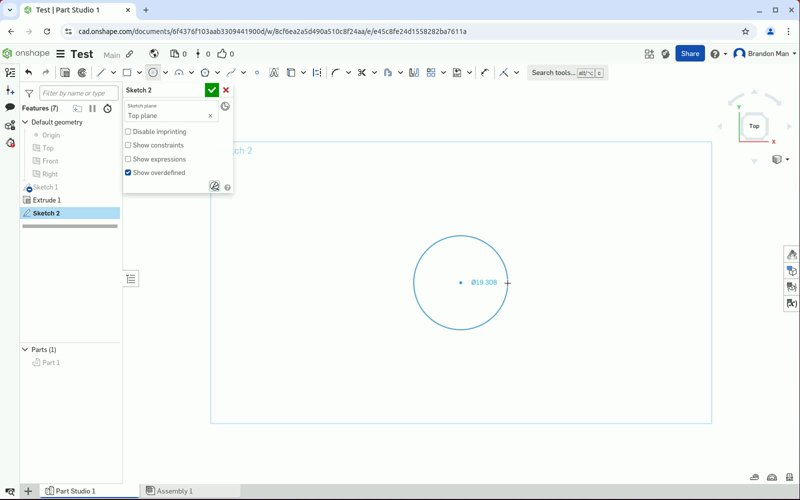
key(esc)
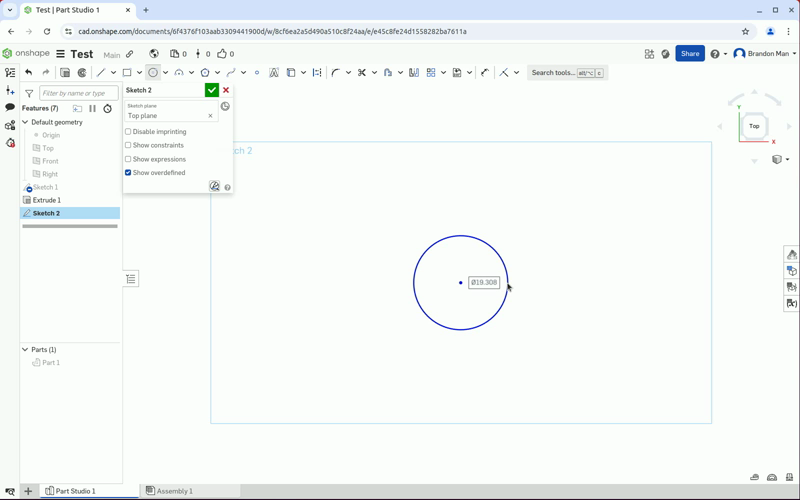
key(c)
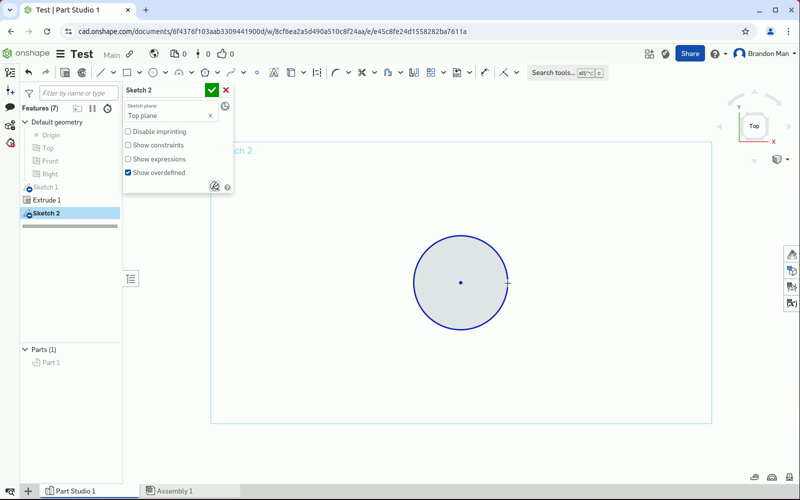
key_down(shift)
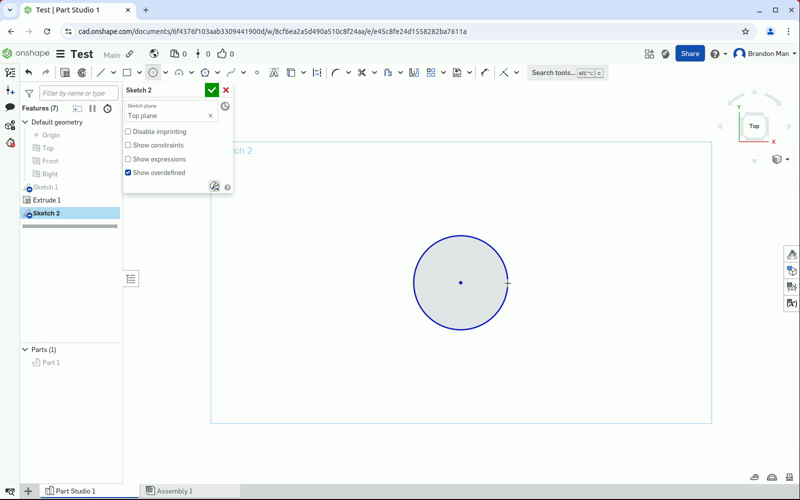
mouse_move(460, 282)
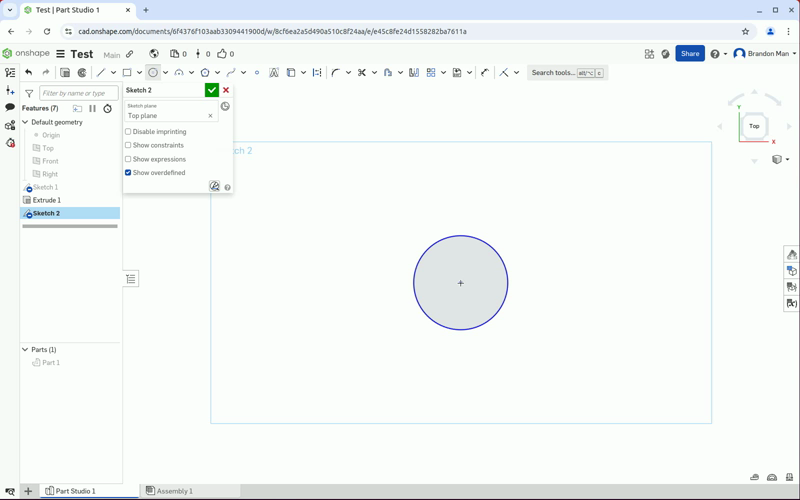
click(460, 282)
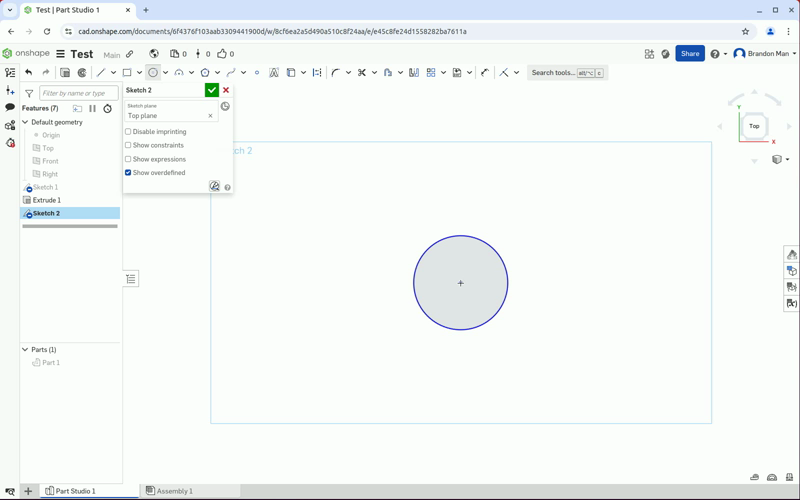
key_up(shift)
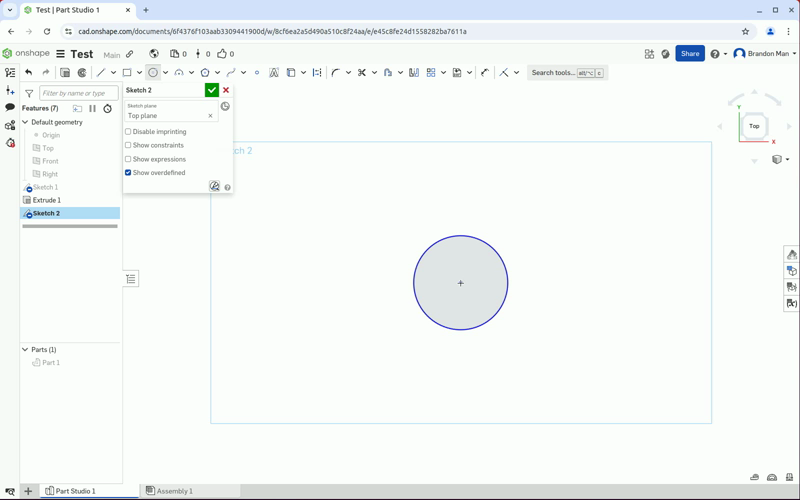
mouse_move(495, 282)
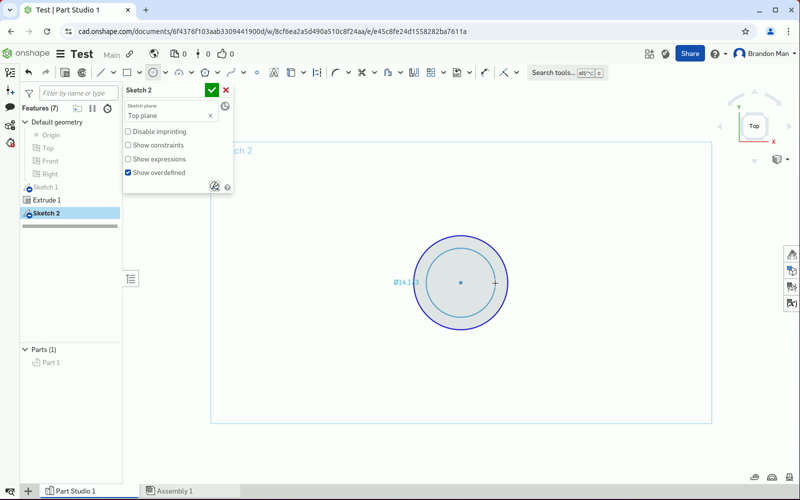
click(495, 282)
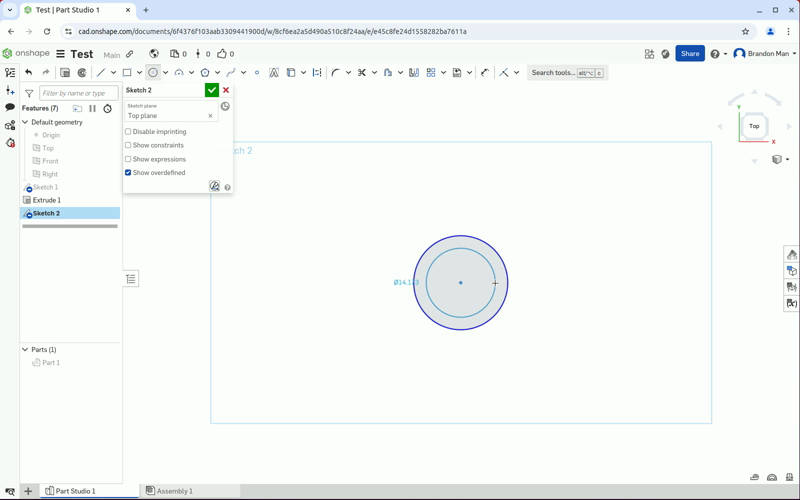
key(esc)
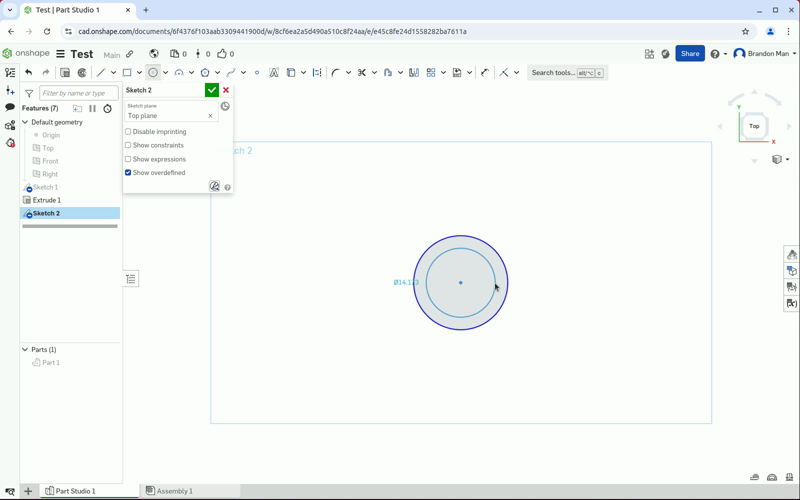
mouse_move(470, 323)
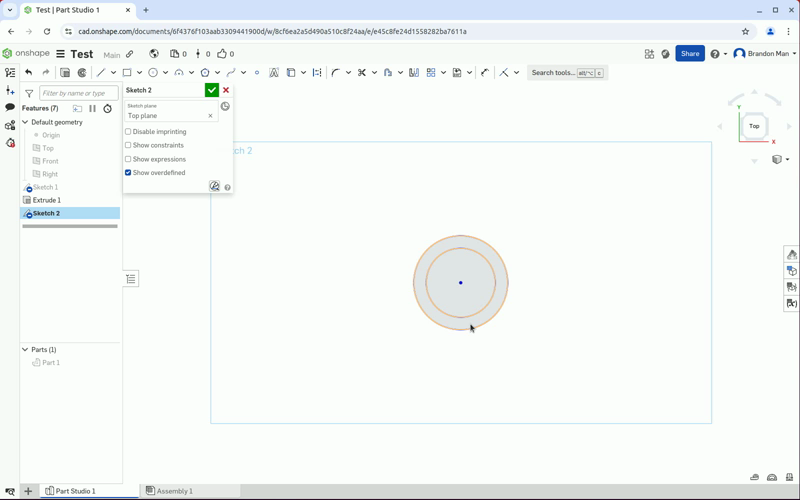
click(470, 323)
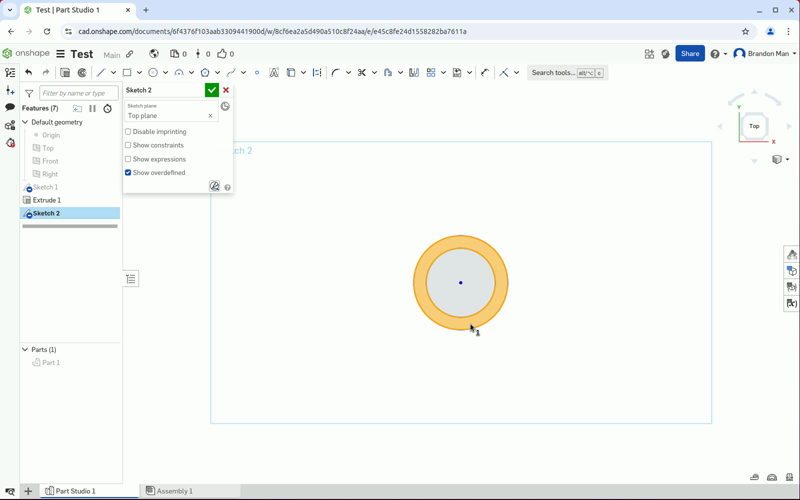
mouse_move(73, 352)
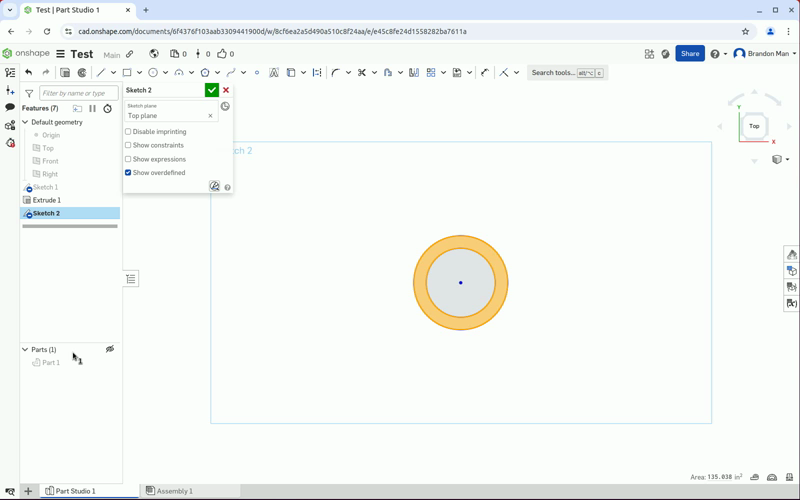
key(shift+y)
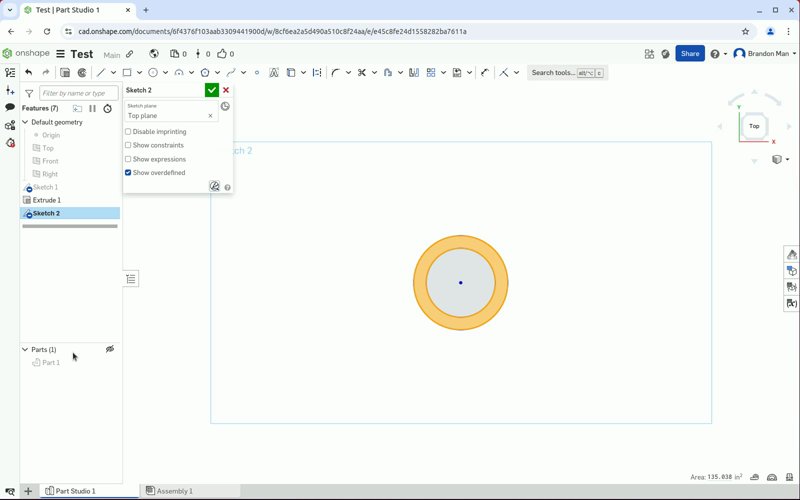
key(shift+e)
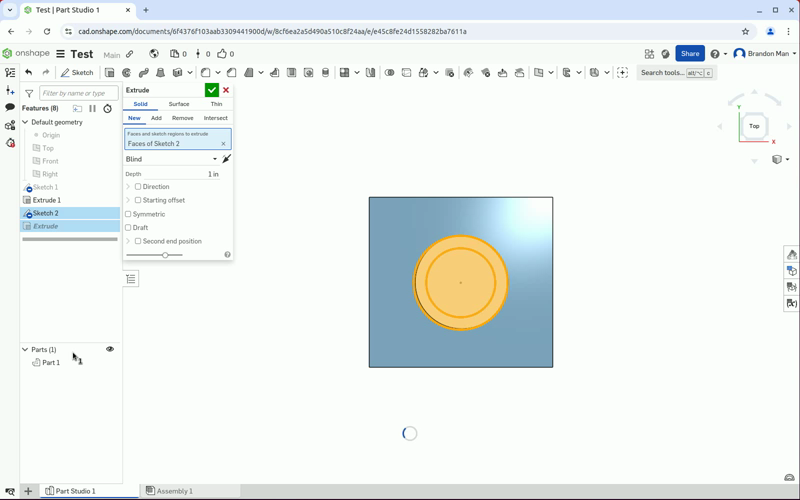
mouse_move(143, 106)
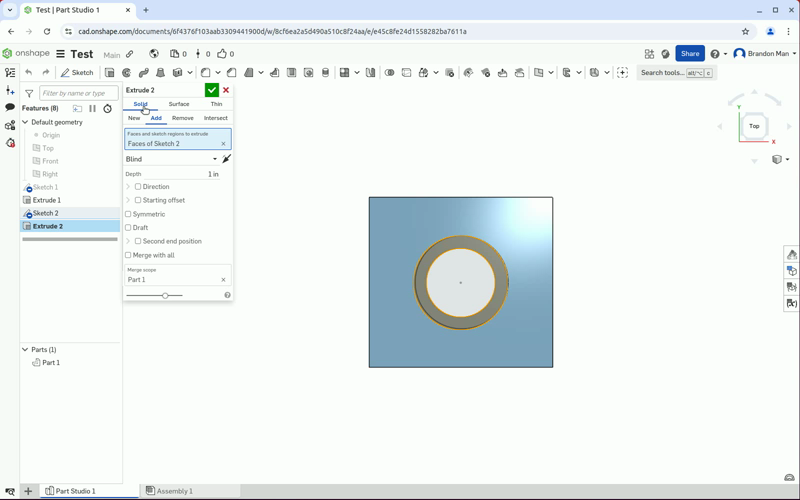
click(143, 106)
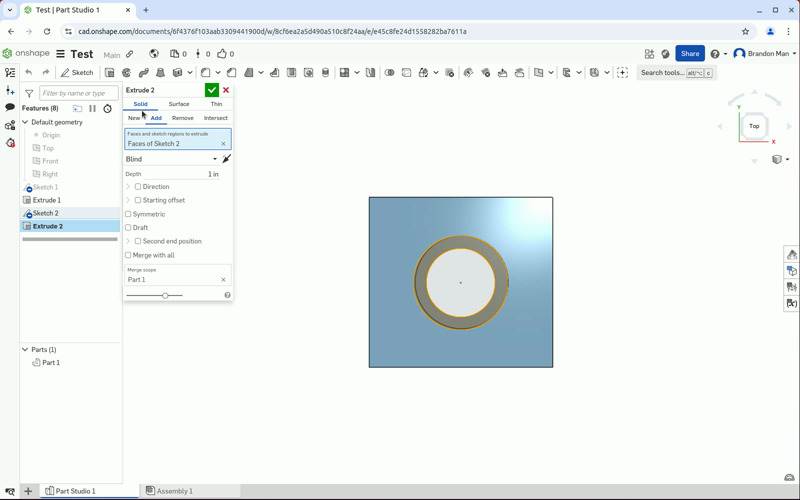
mouse_move(137, 120)
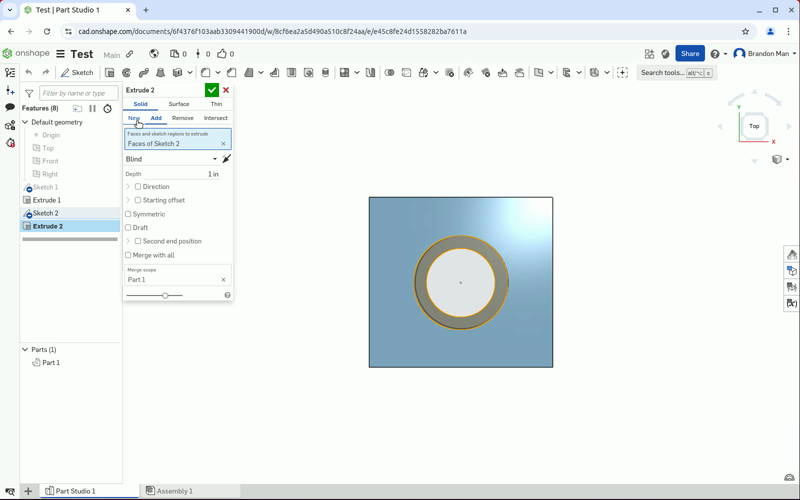
click(137, 120)
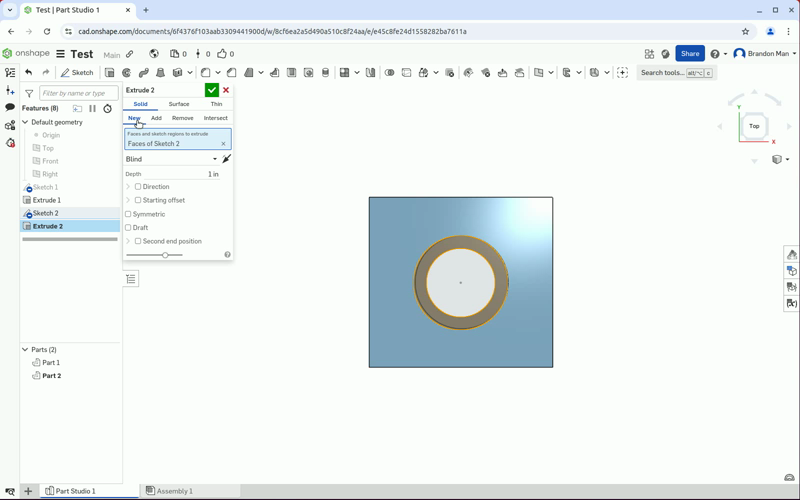
key(tab, 4)
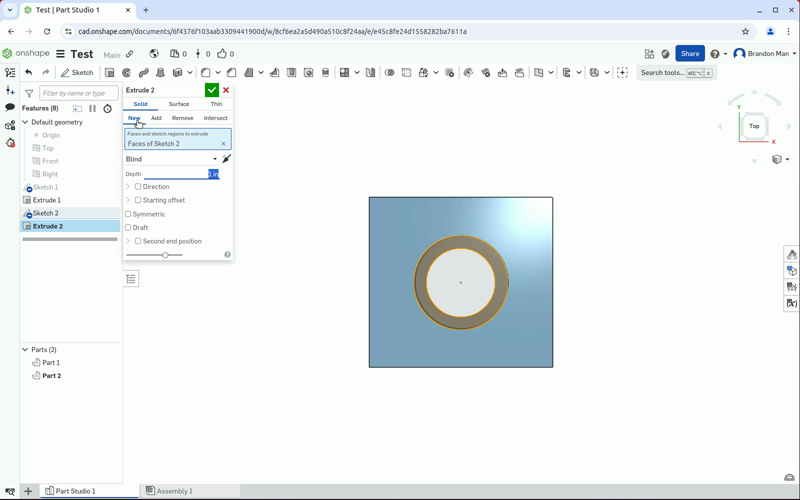
text(23.108)
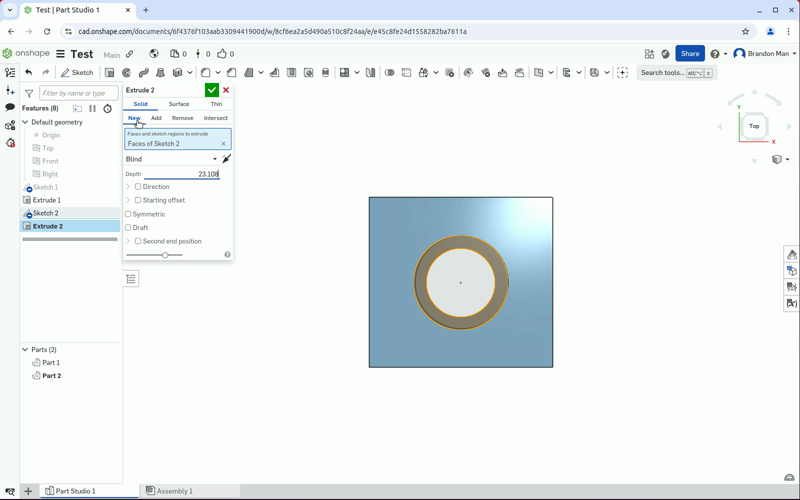
key(enter)
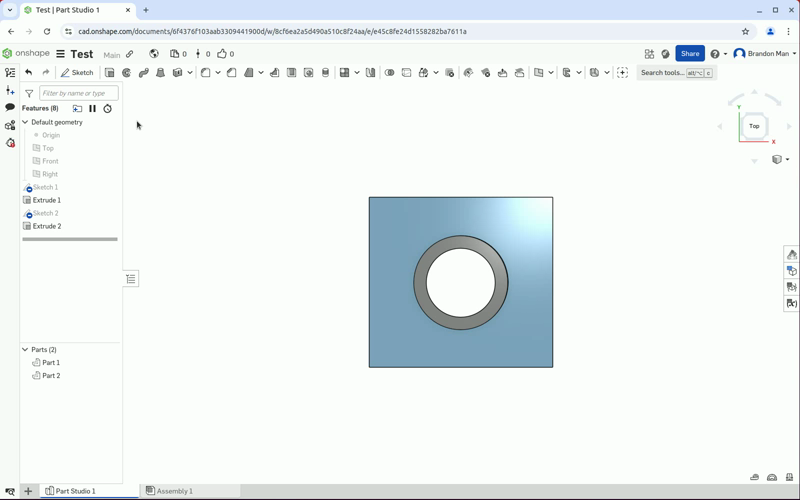
key(shift+h)
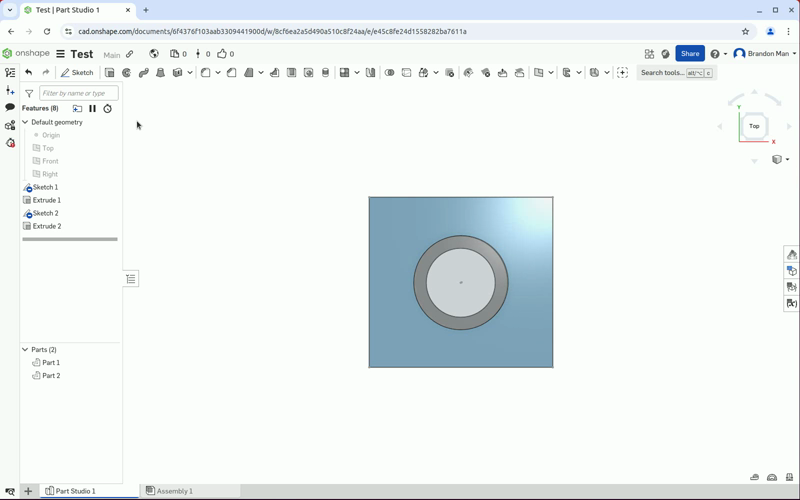
key(shift+h)
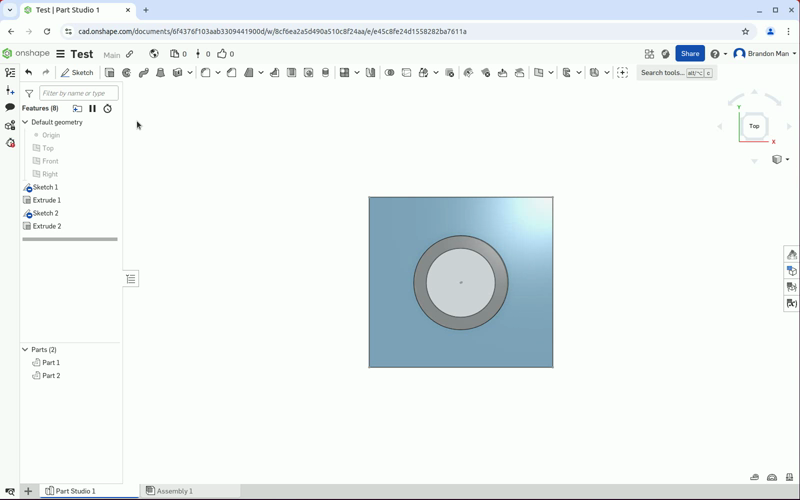
key(shift+7)
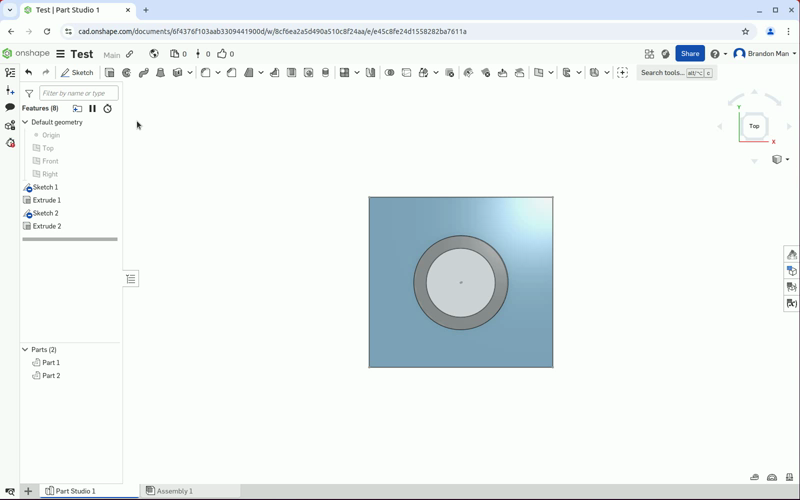
key(up, 3)
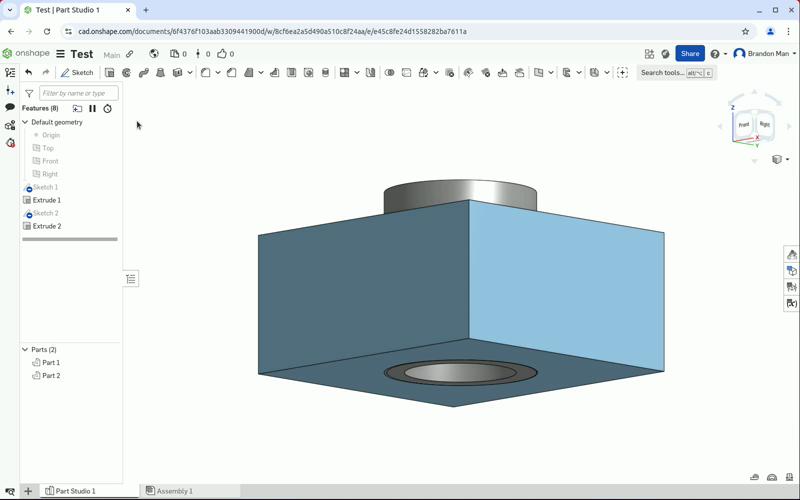
key(left, 3)
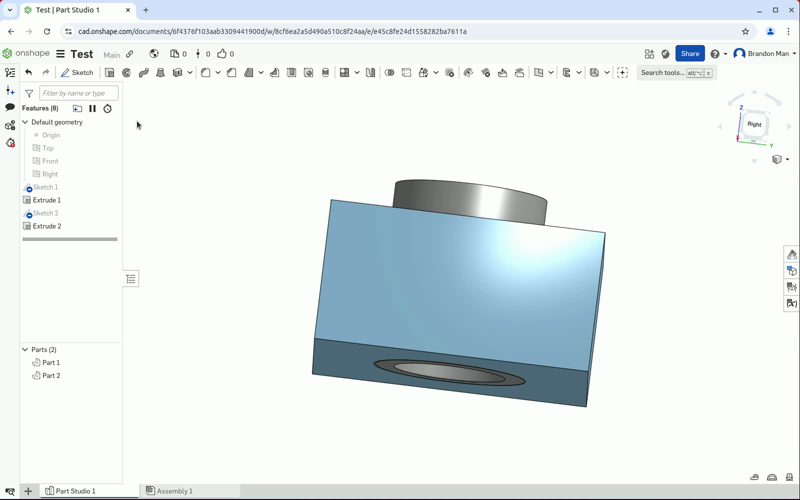
key(right, 3)
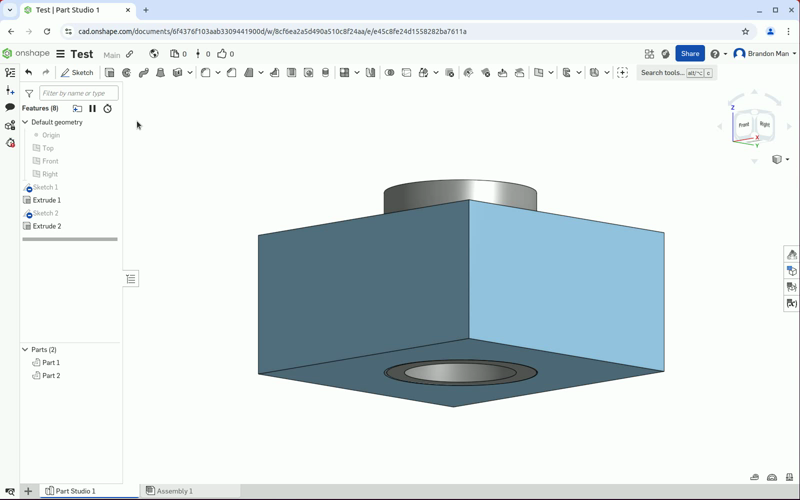
key(down, 3)
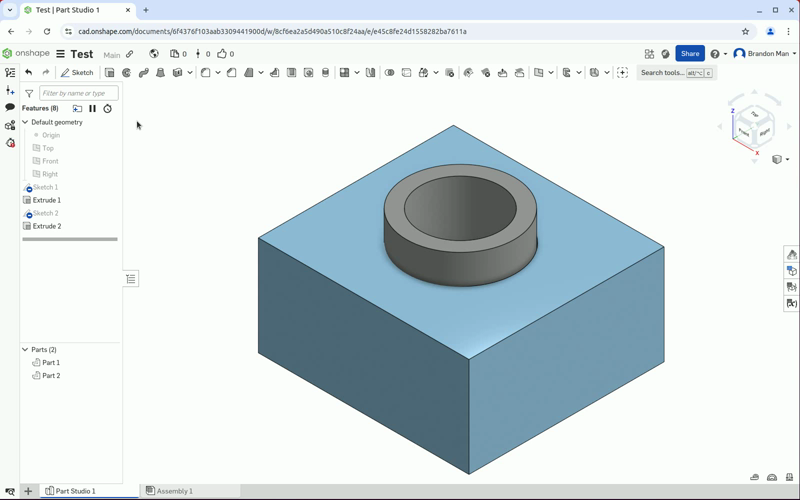
mouse_move(73, 189)
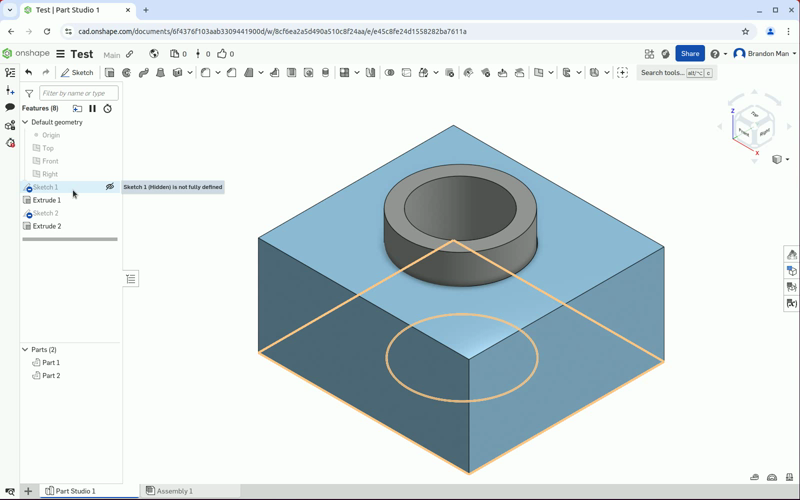
click(73, 189)